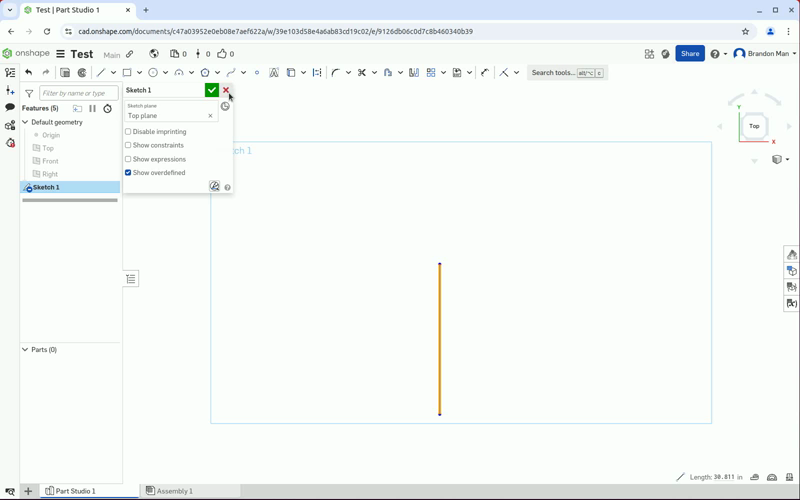
key(shift+h)
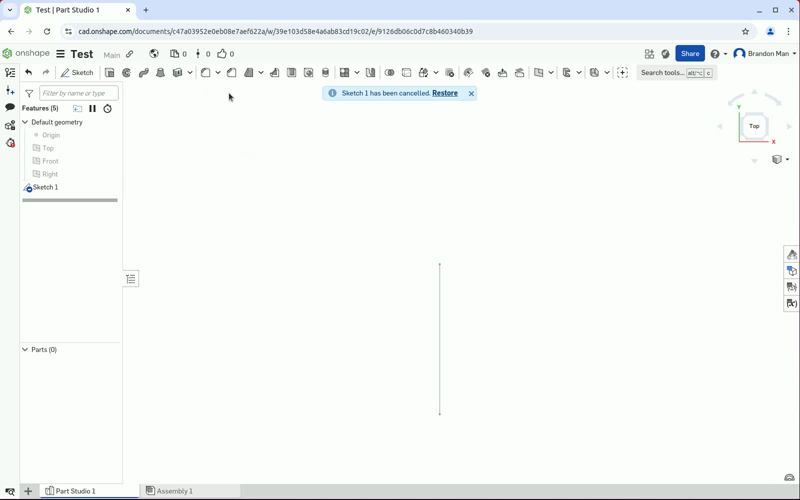
key(shift+s)
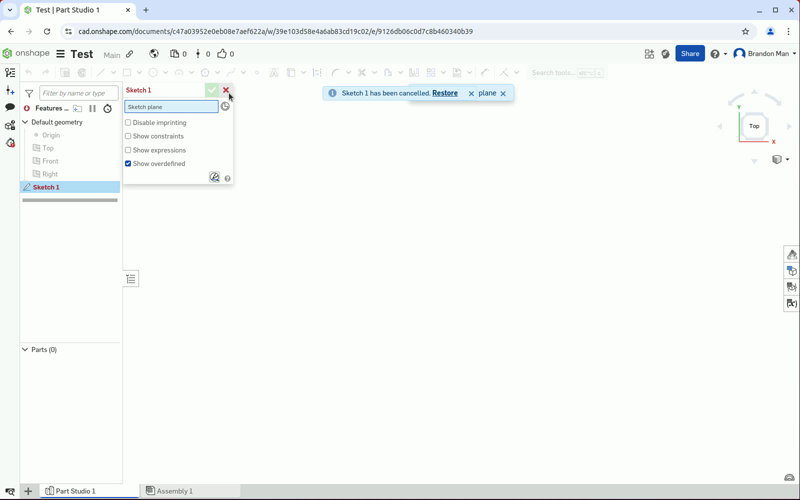
mouse_move(73, 150)
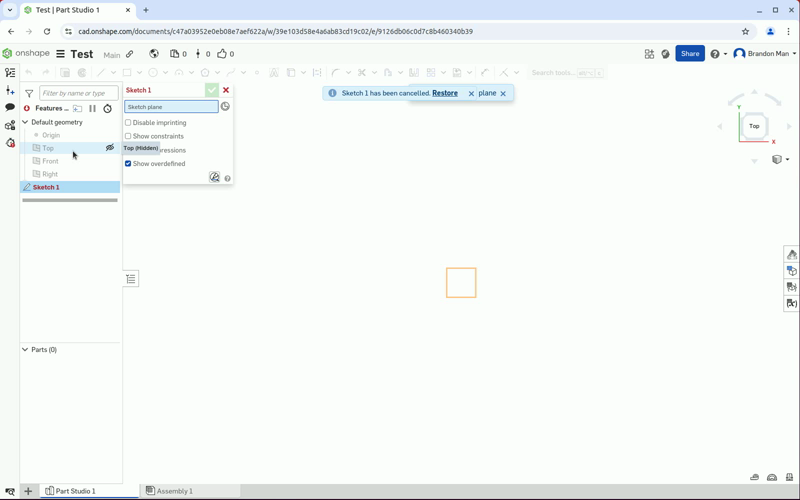
click(73, 150)
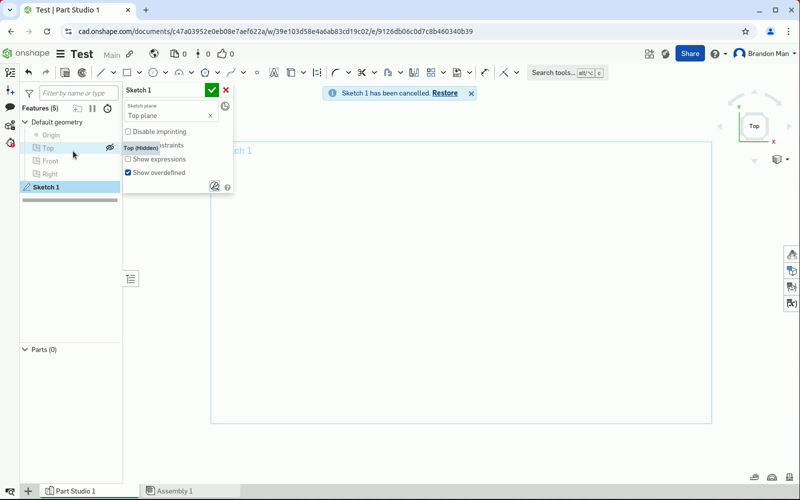
mouse_move(73, 352)
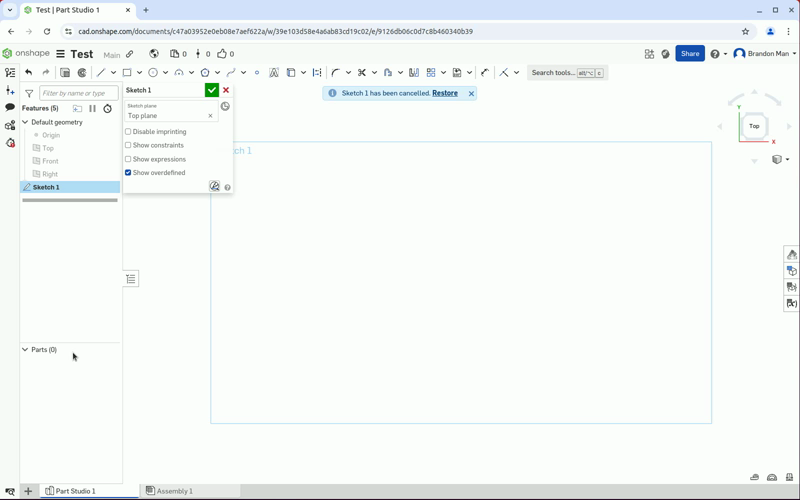
key(y)
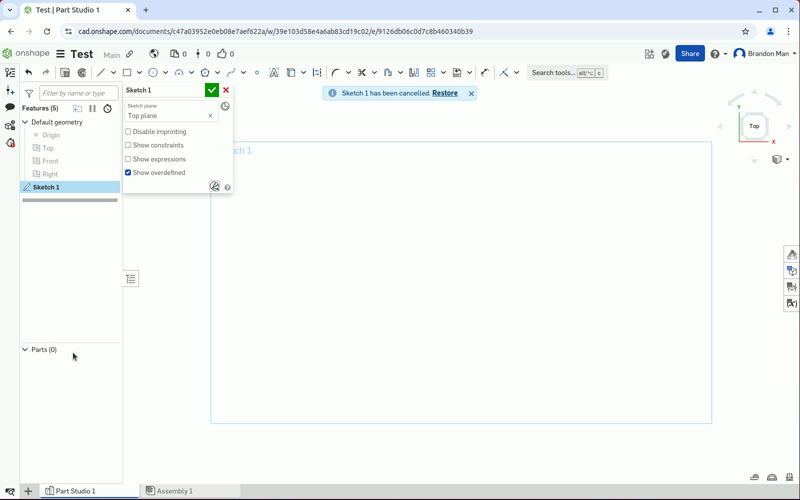
key(l)
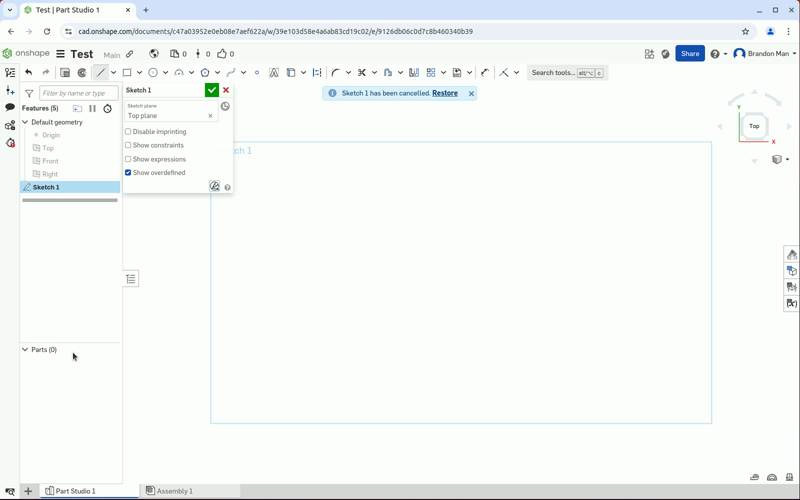
key_down(shift)
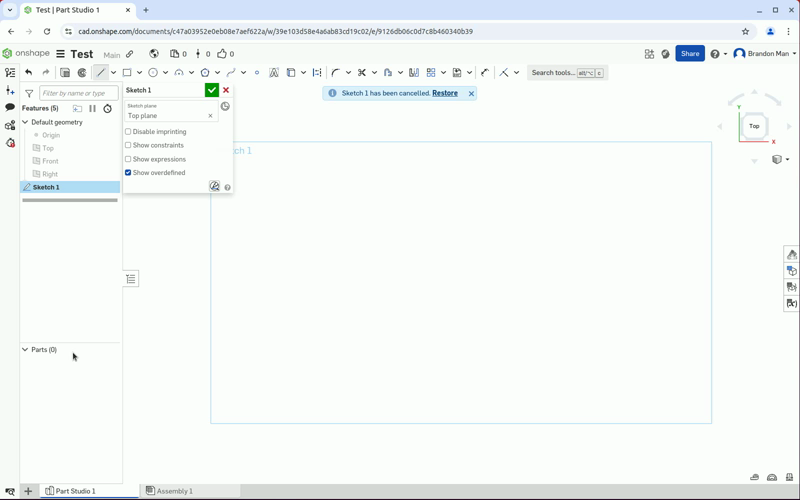
mouse_move(348, 395)
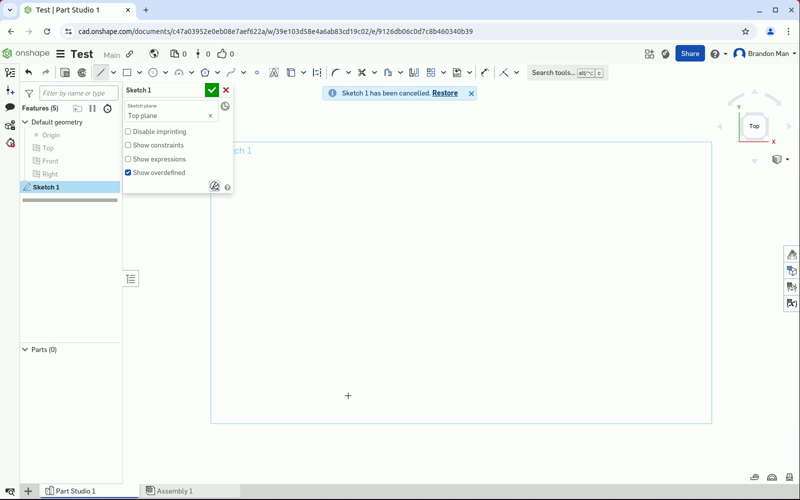
click(348, 395)
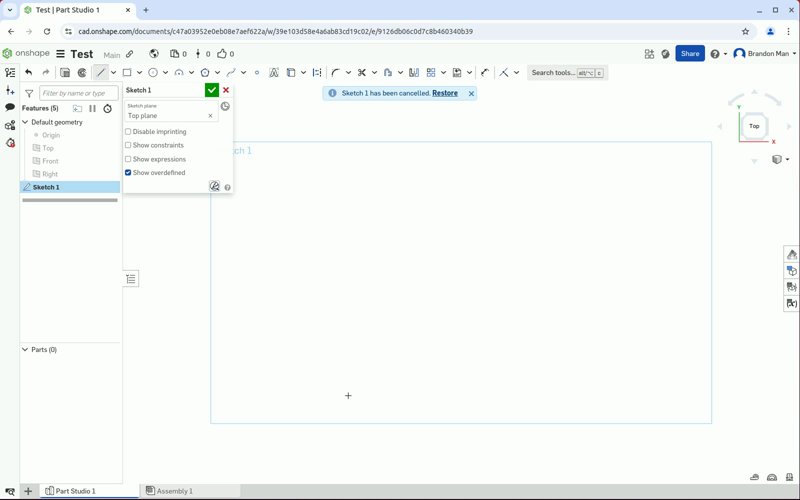
key_up(shift)
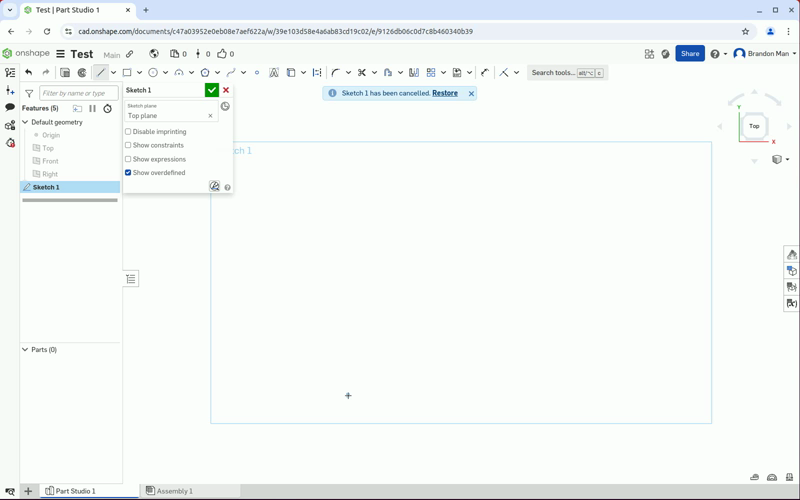
key_down(shift)
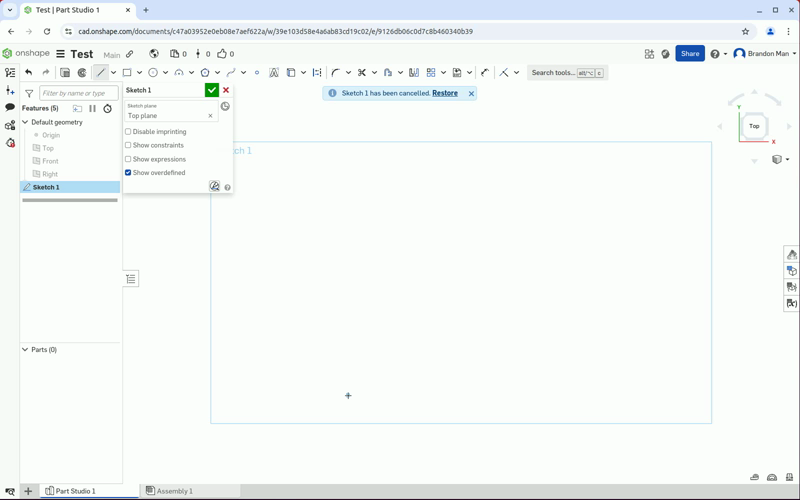
mouse_move(572, 395)
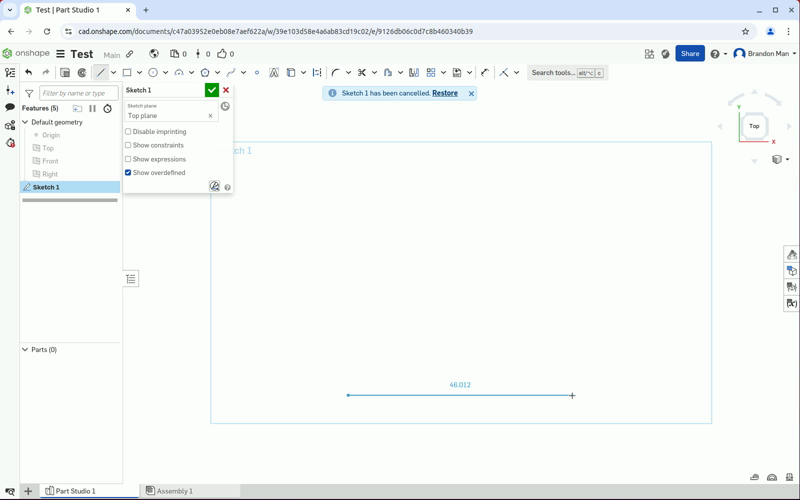
click(572, 395)
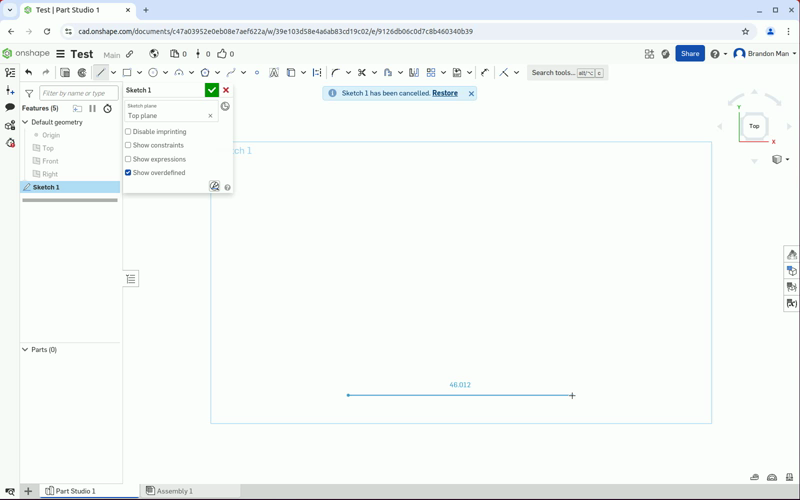
key_up(shift)
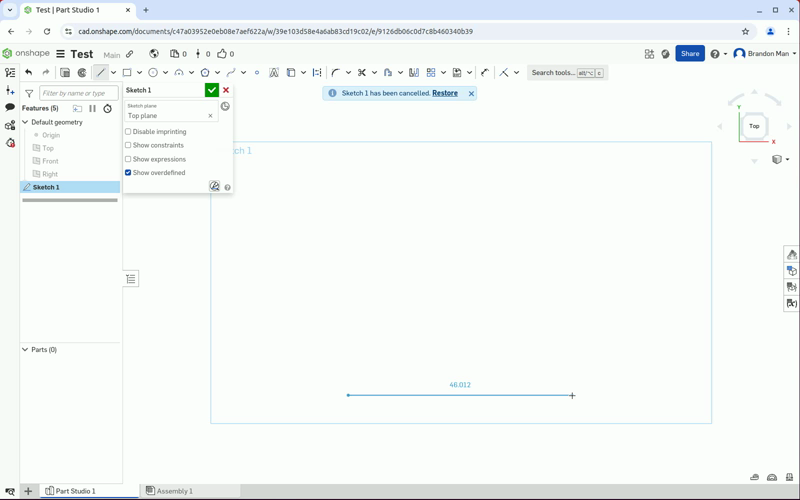
key_down(shift)
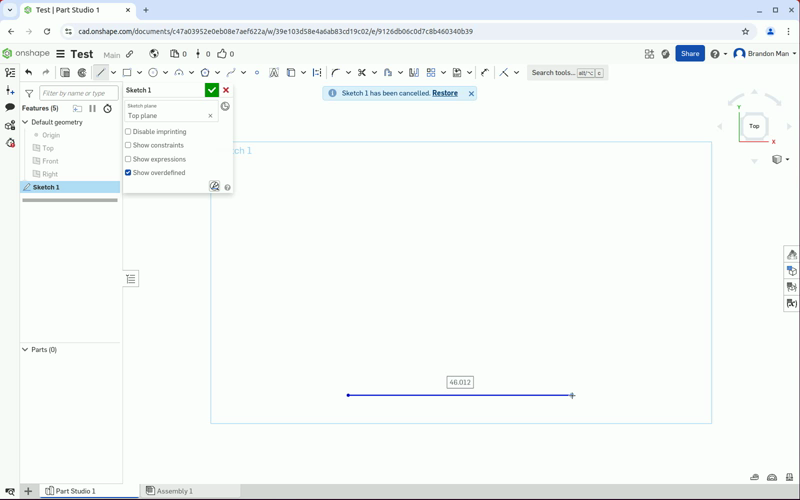
mouse_move(572, 171)
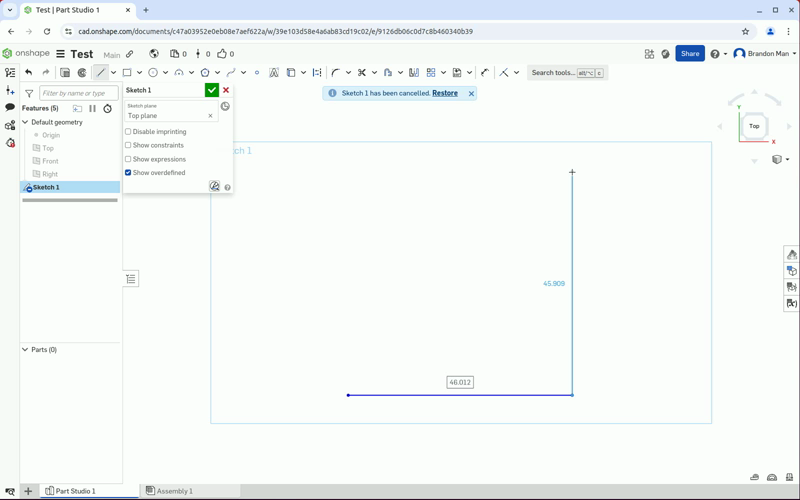
click(572, 171)
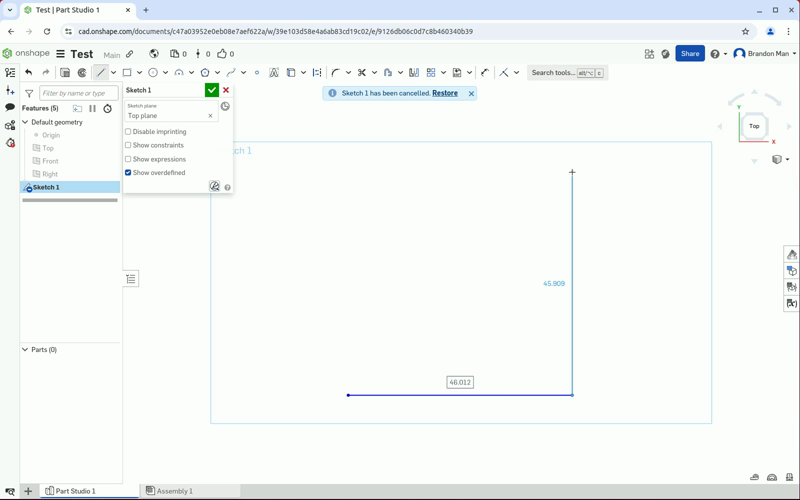
key_up(shift)
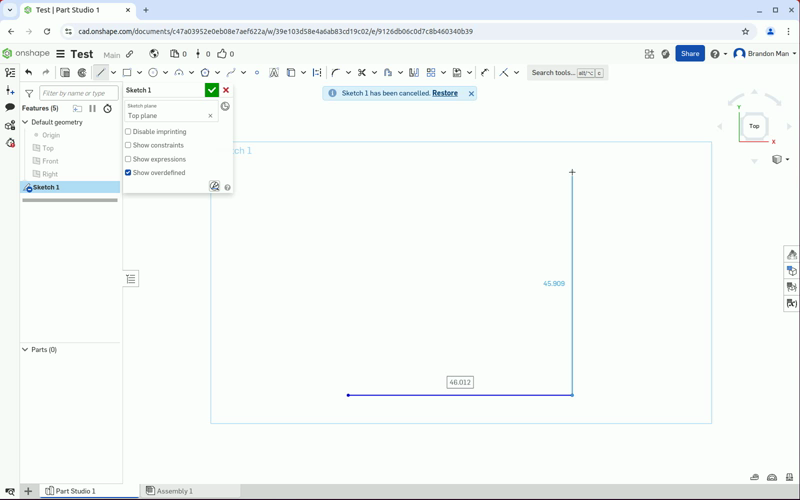
key_down(shift)
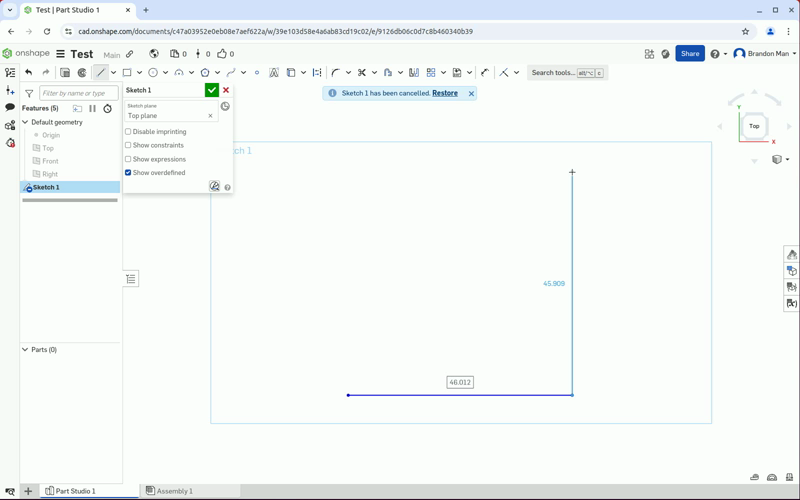
mouse_move(348, 171)
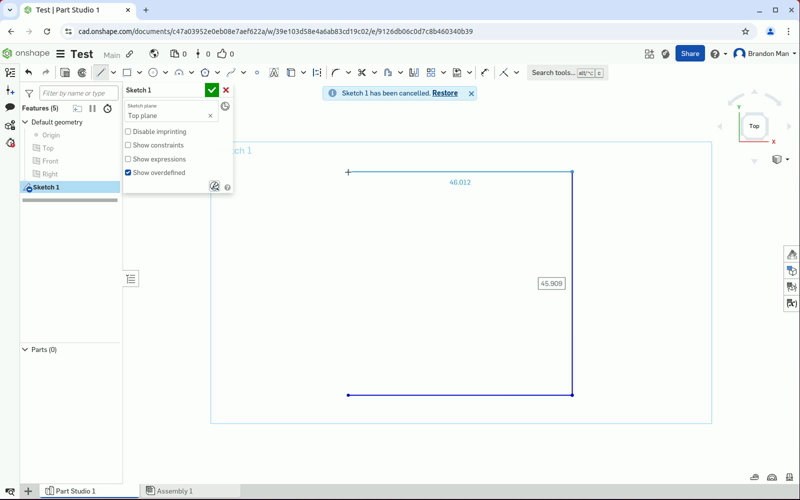
click(348, 171)
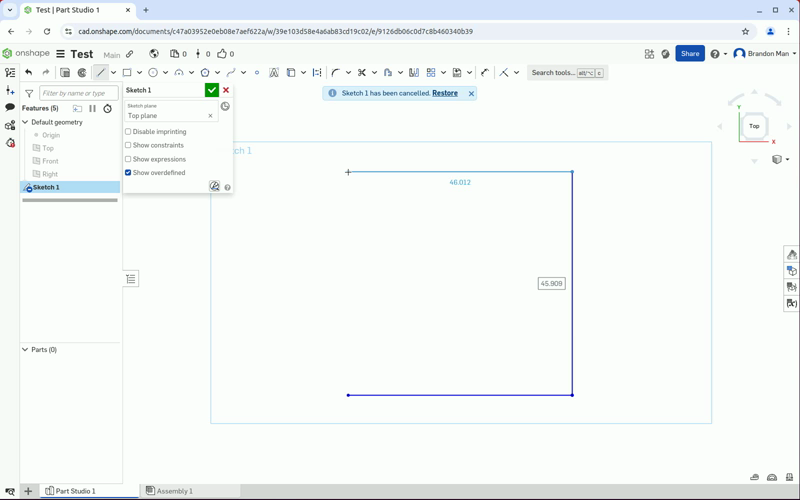
key_up(shift)
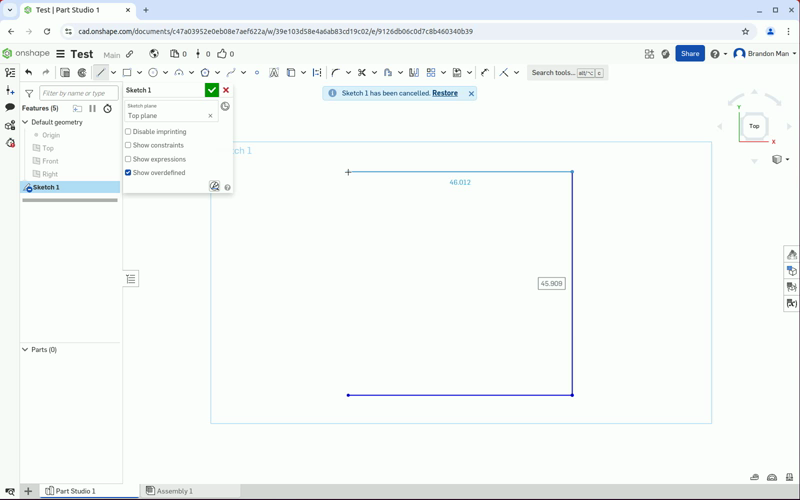
key_down(shift)
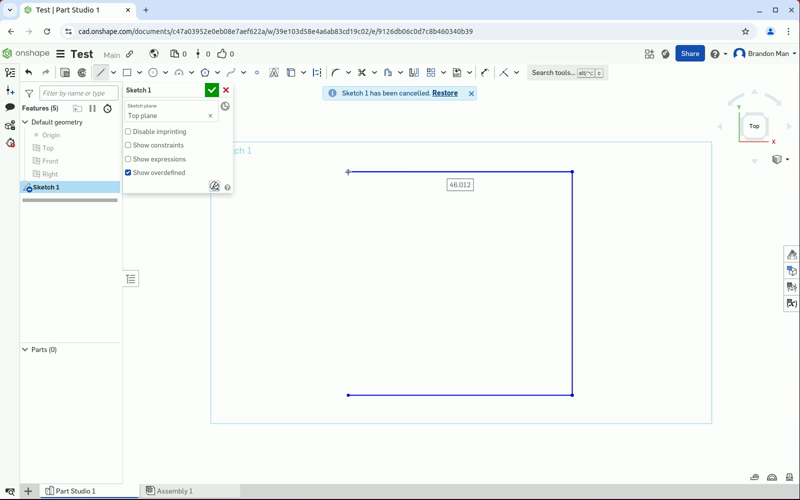
mouse_move(348, 395)
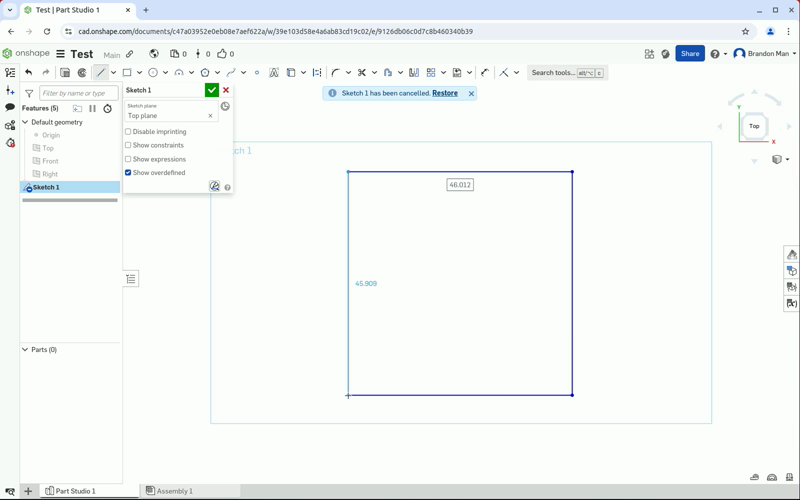
key_up(shift)
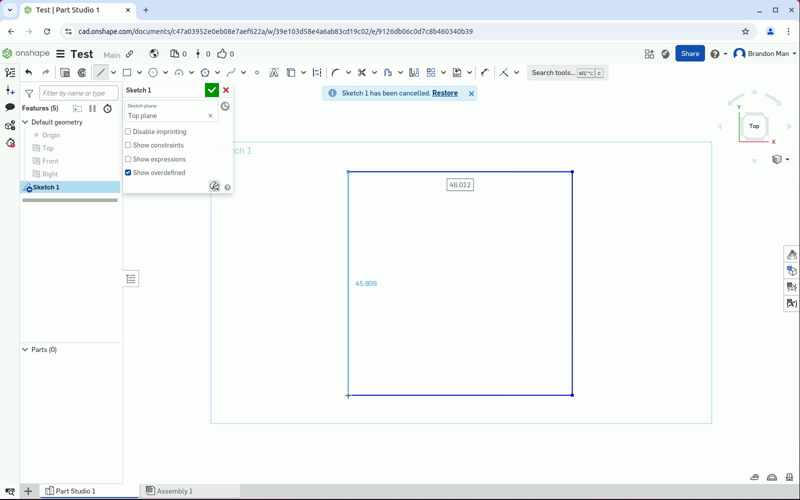
click(348, 395)
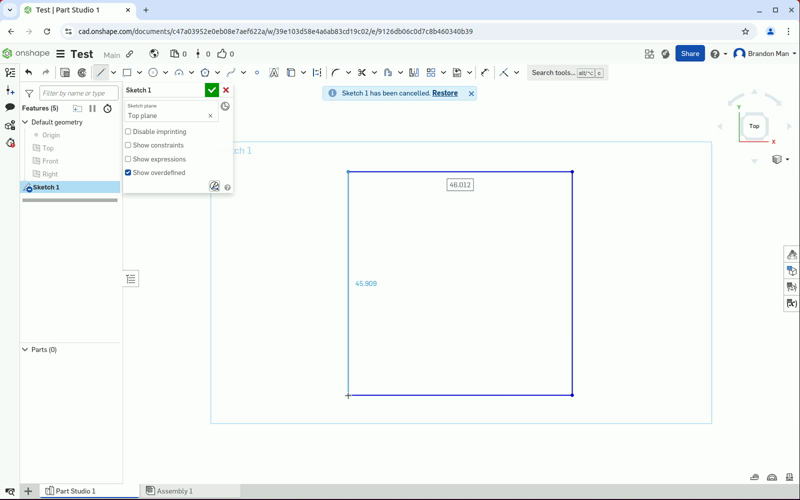
key(esc)
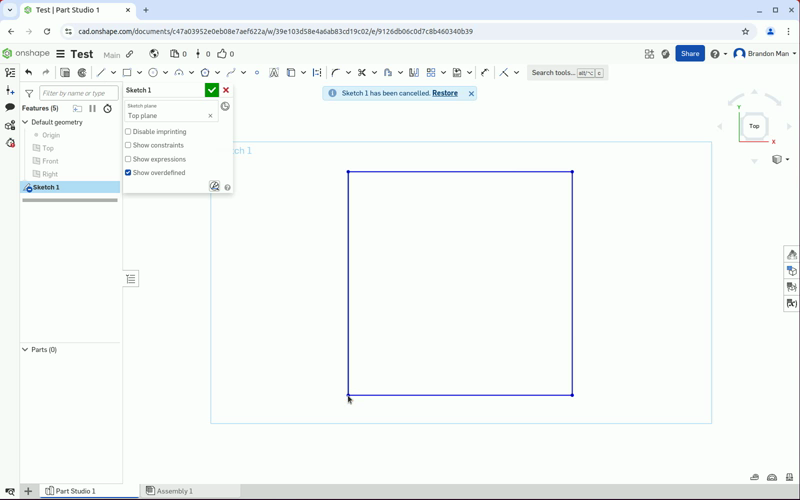
mouse_move(445, 221)
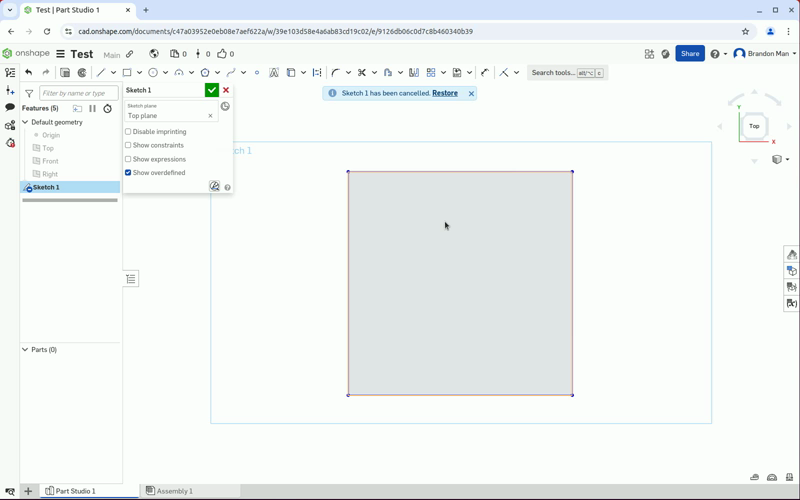
click(445, 221)
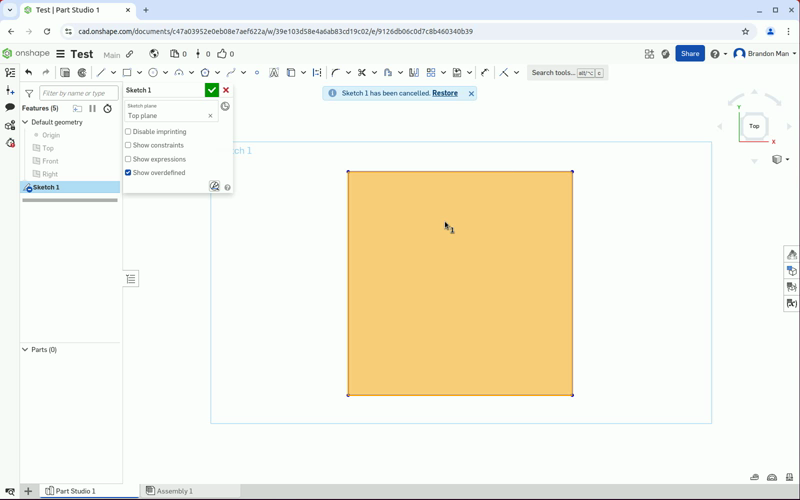
mouse_move(73, 352)
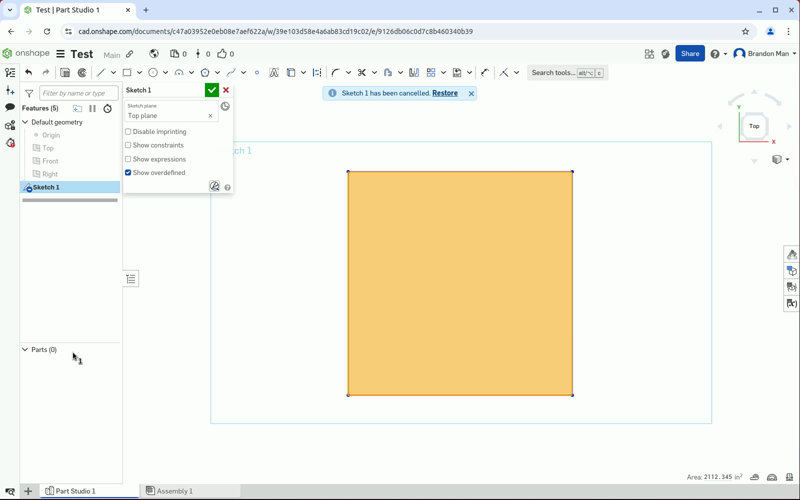
key(shift+y)
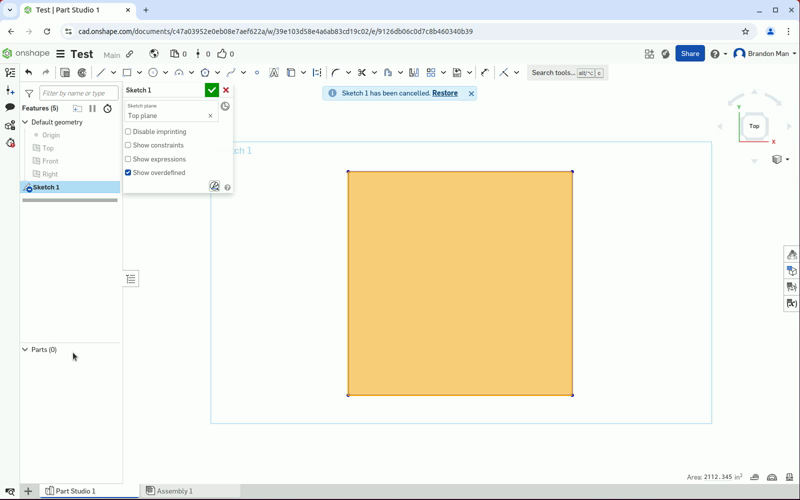
key(shift+e)
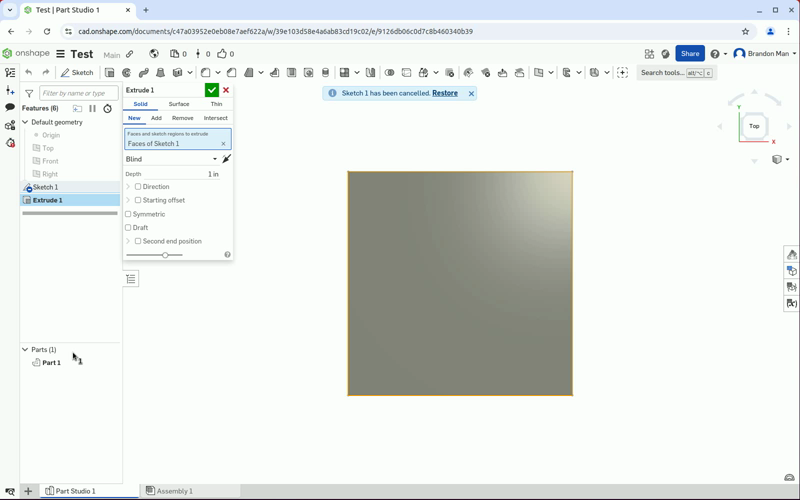
mouse_move(143, 106)
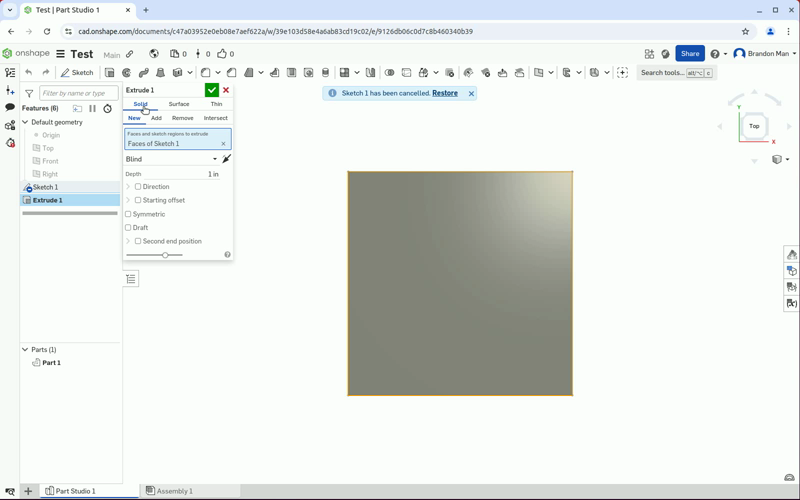
click(143, 106)
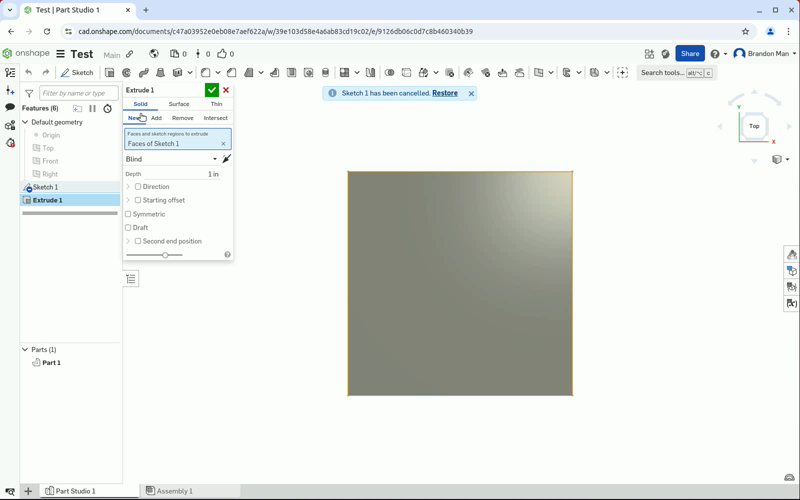
mouse_move(137, 120)
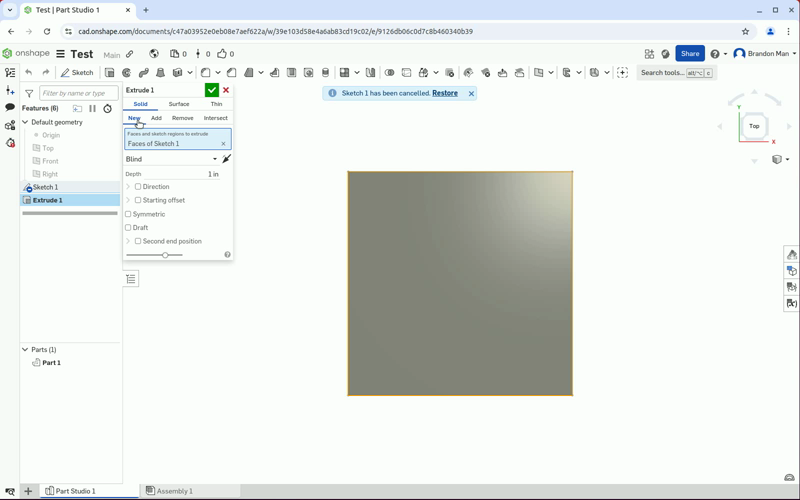
click(137, 120)
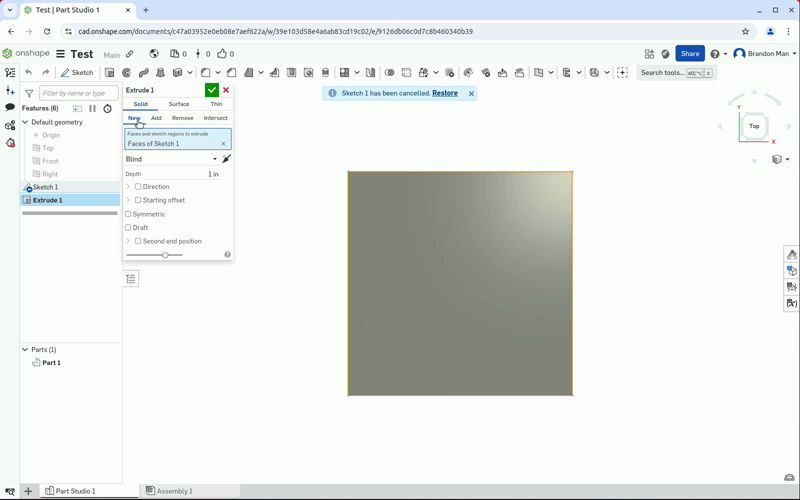
key(tab, 4)
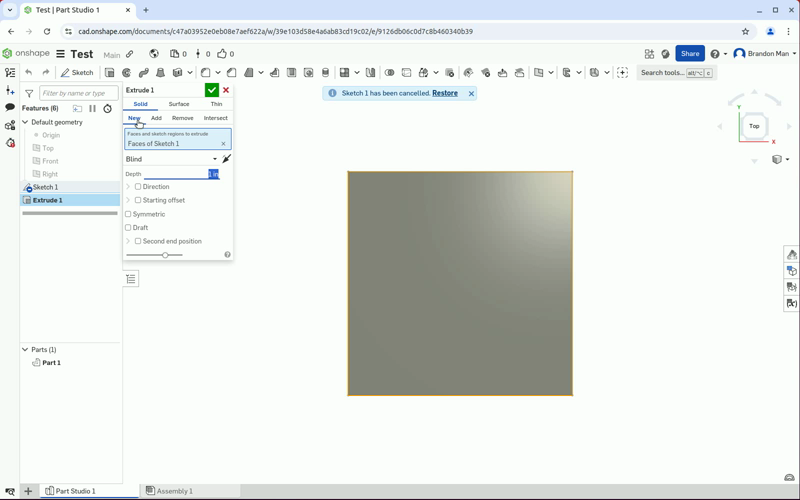
text(2.166)
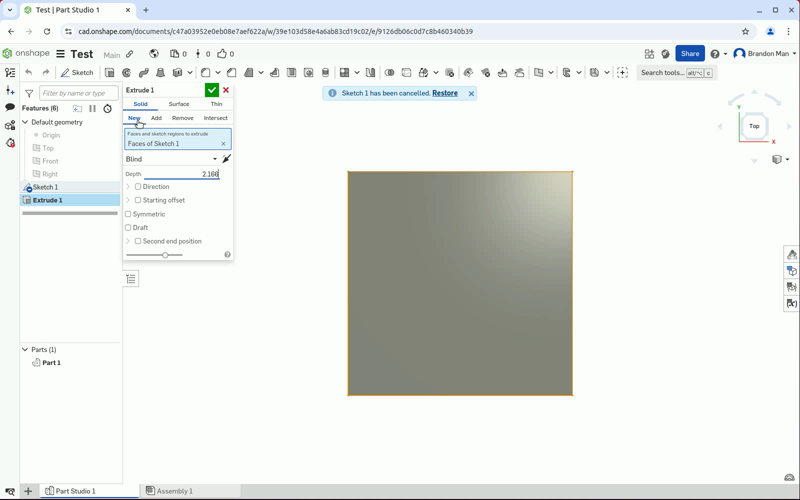
key(enter)
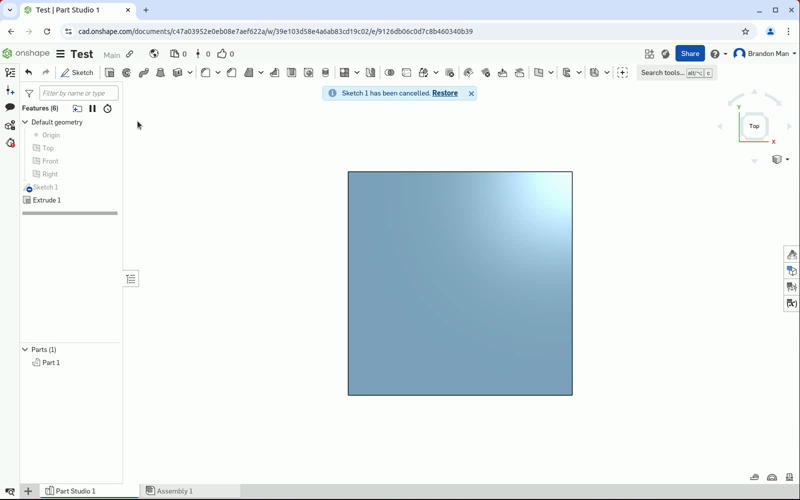
key(shift+h)
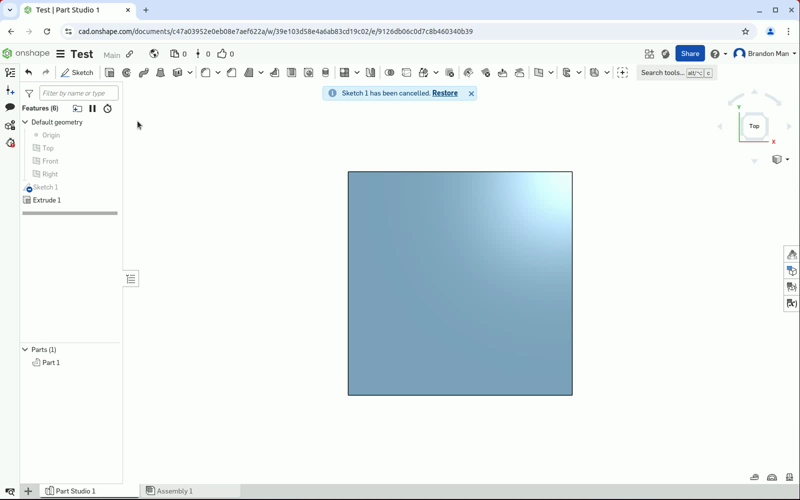
key(shift+h)
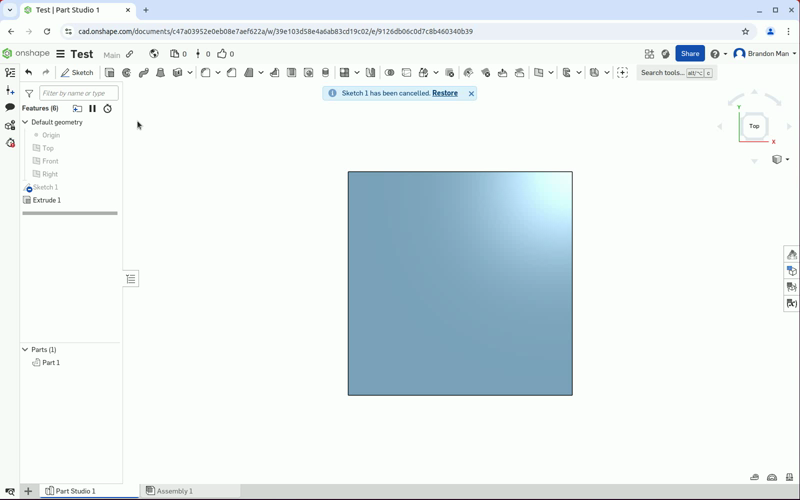
mouse_move(73, 189)
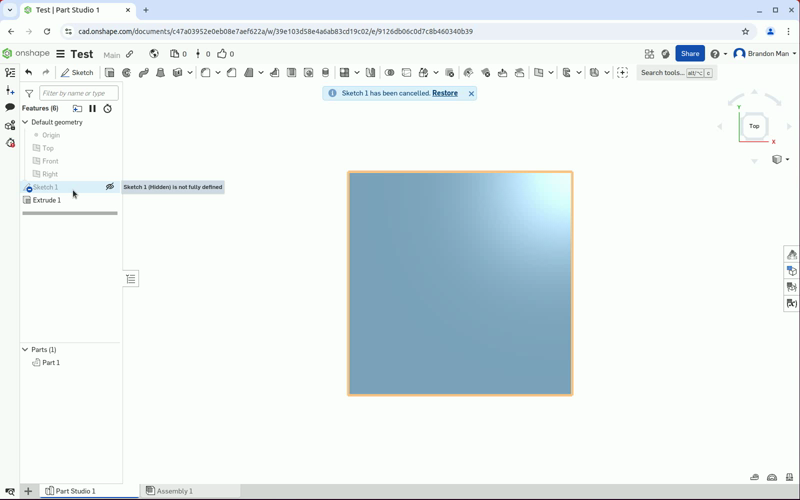
click(73, 189)
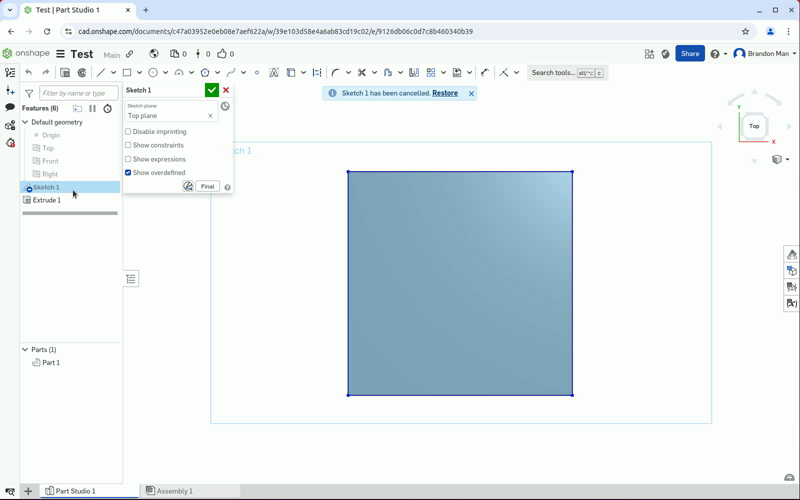
mouse_move(229, 92)
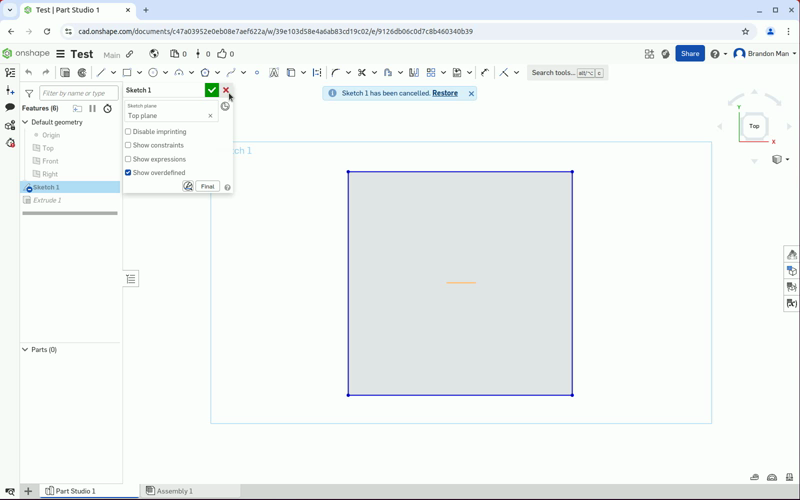
click(229, 92)
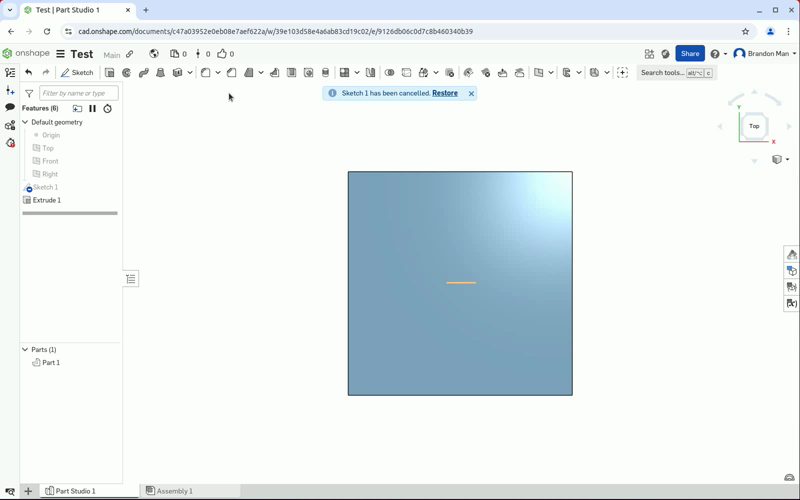
mouse_move(73, 352)
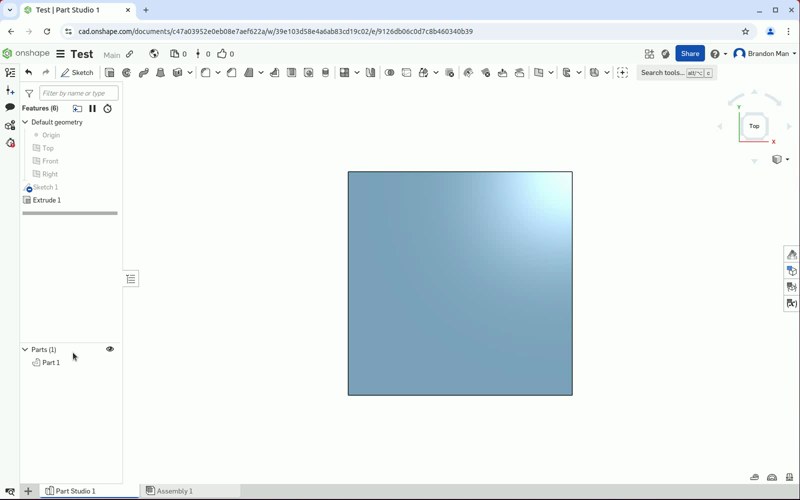
key(y)
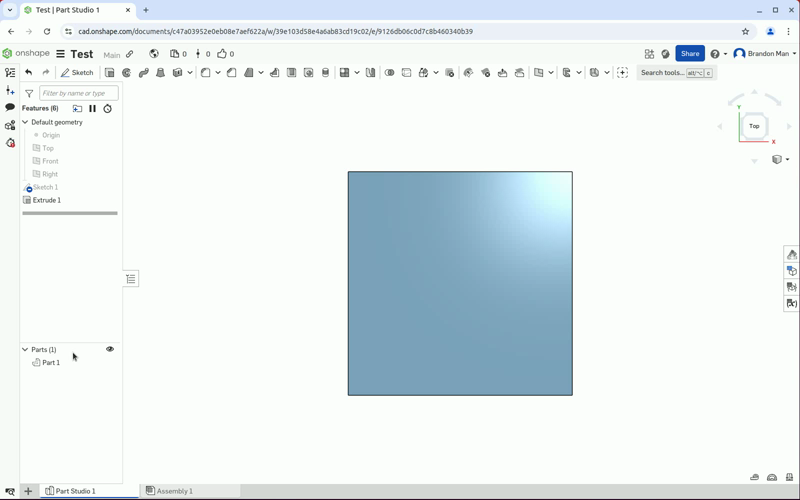
key(shift+p)
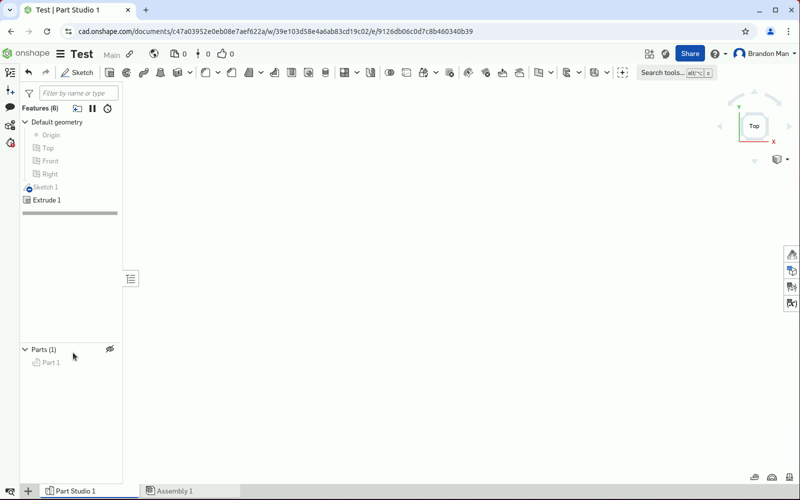
key(space)
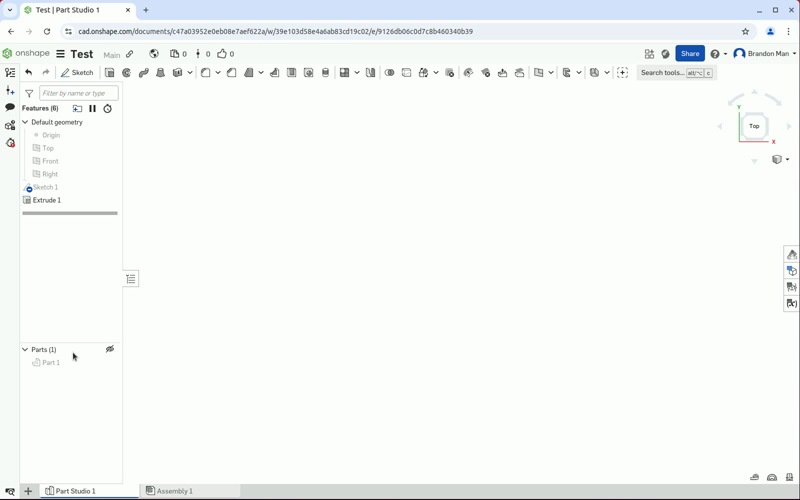
key_down(shift)
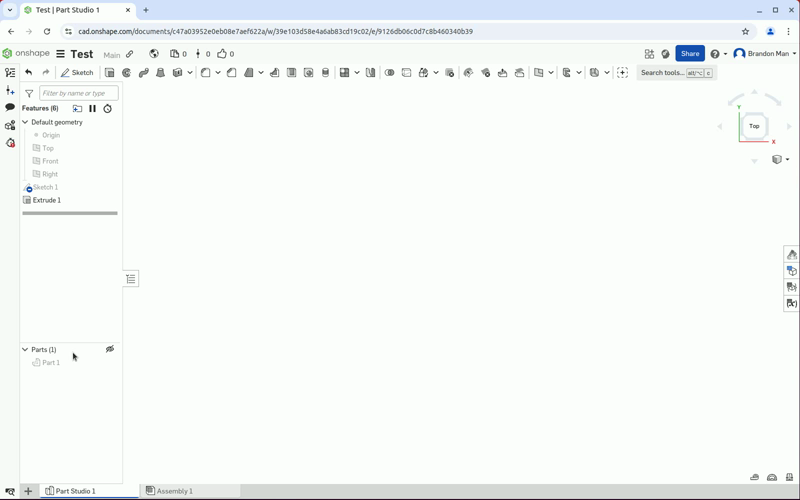
key(up)
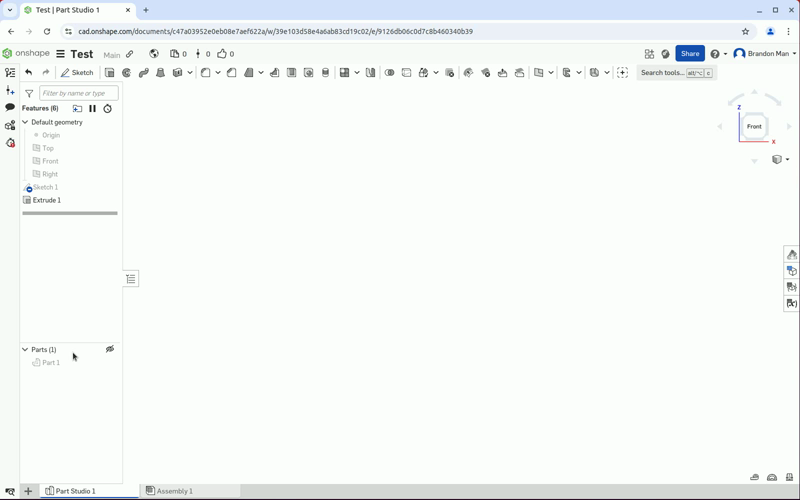
key_up(shift)
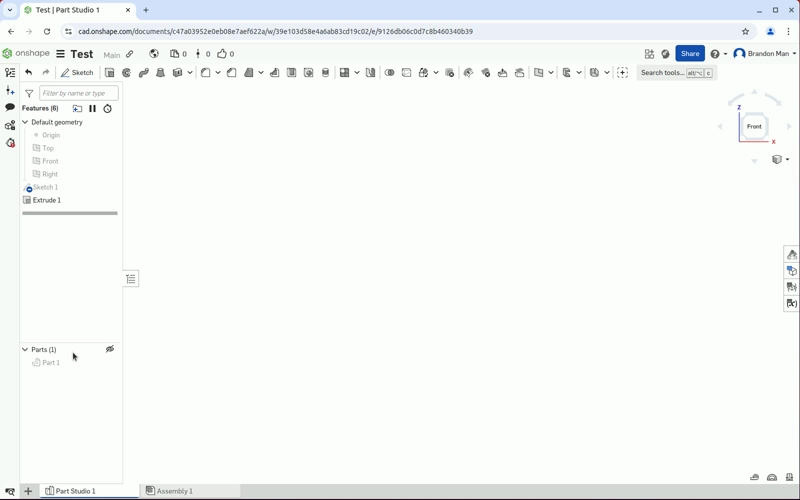
key(space)
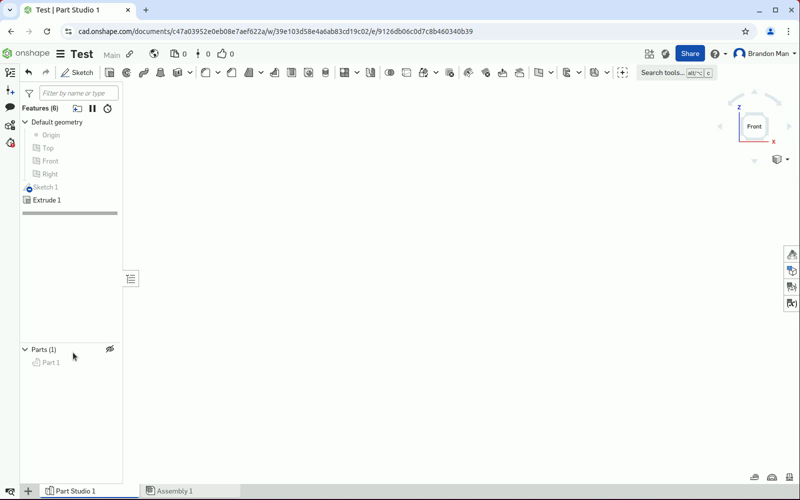
key_down(shift)
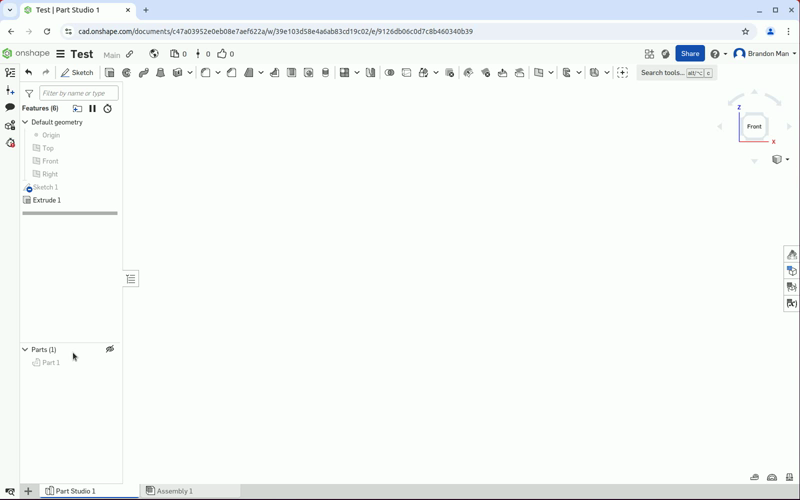
key(left)
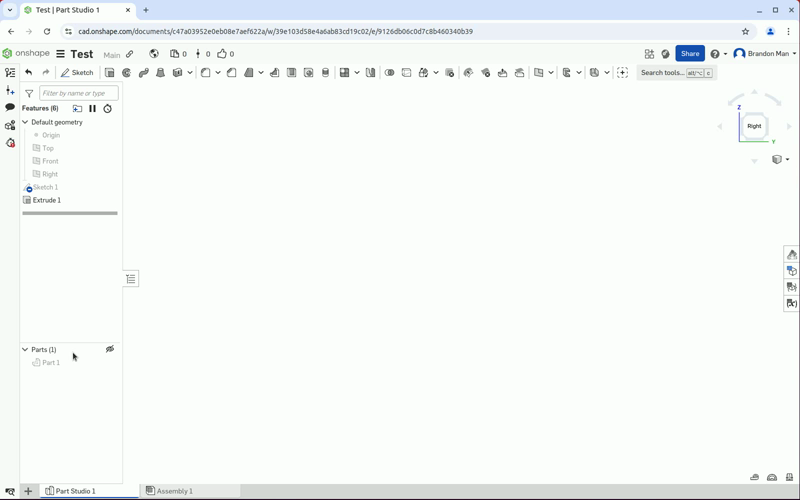
key_up(shift)
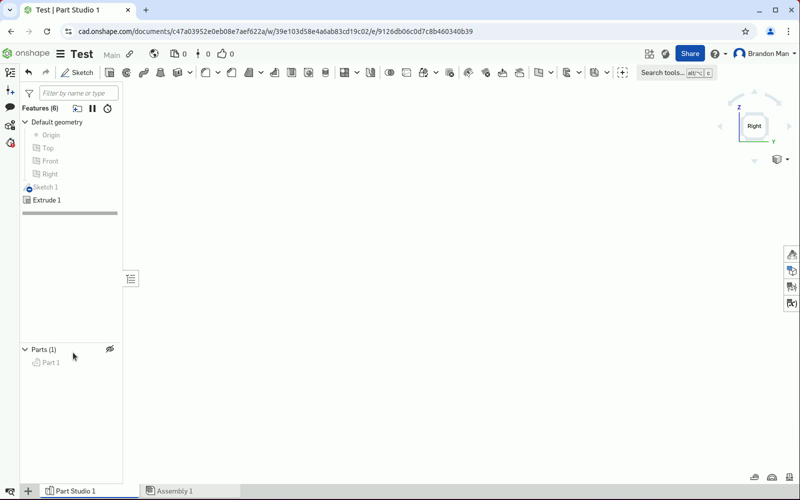
mouse_move(73, 352)
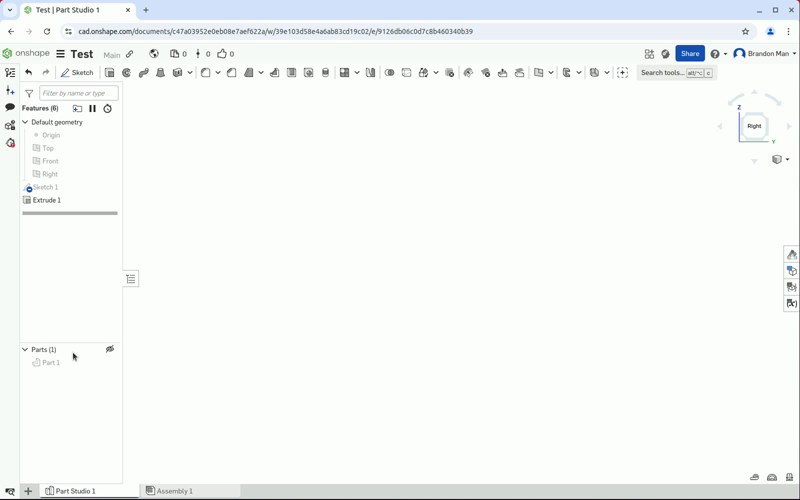
key(shift+y)
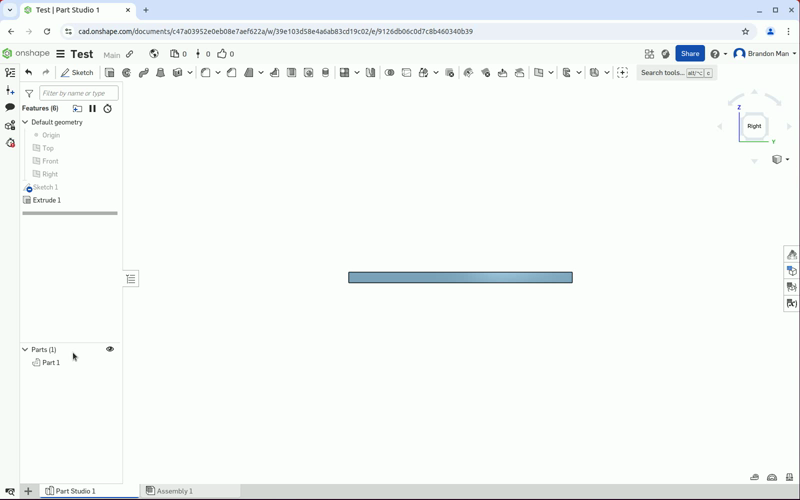
mouse_move(541, 75)
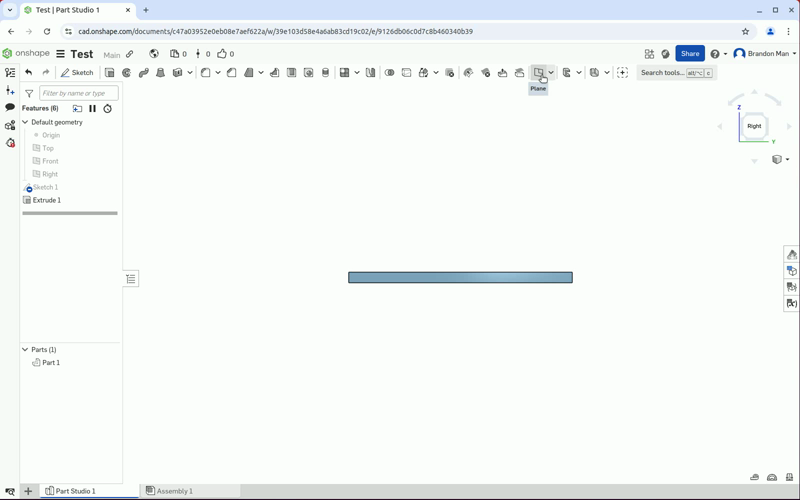
click(541, 75)
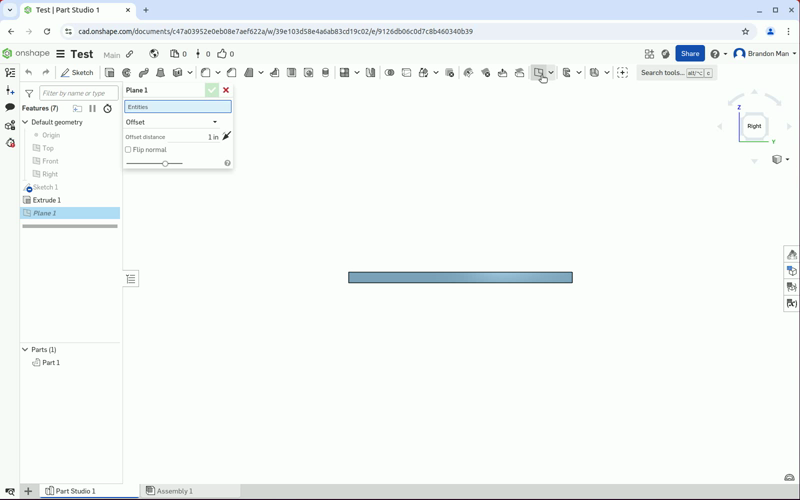
mouse_move(73, 176)
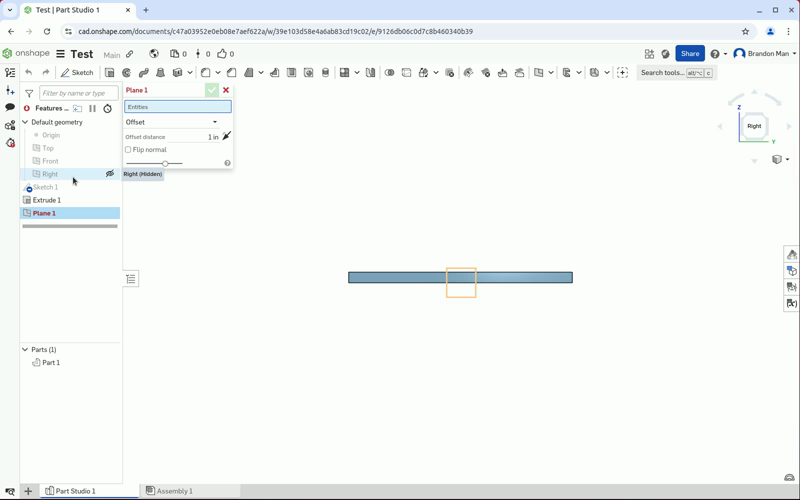
click(73, 176)
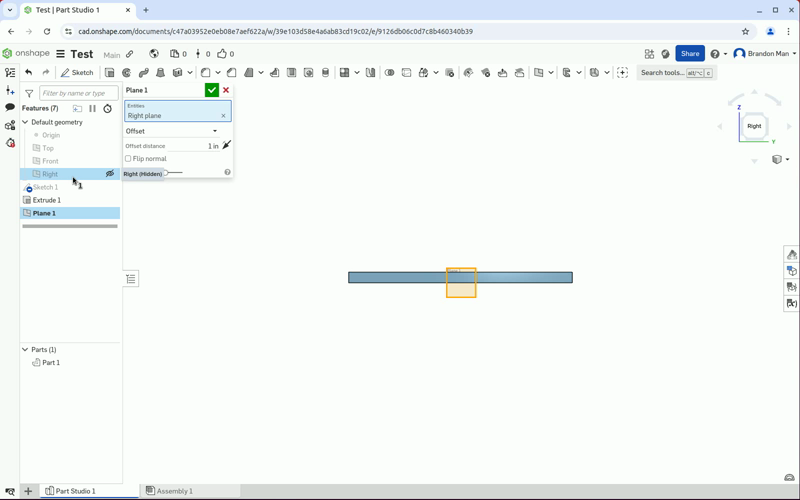
key(tab, 2)
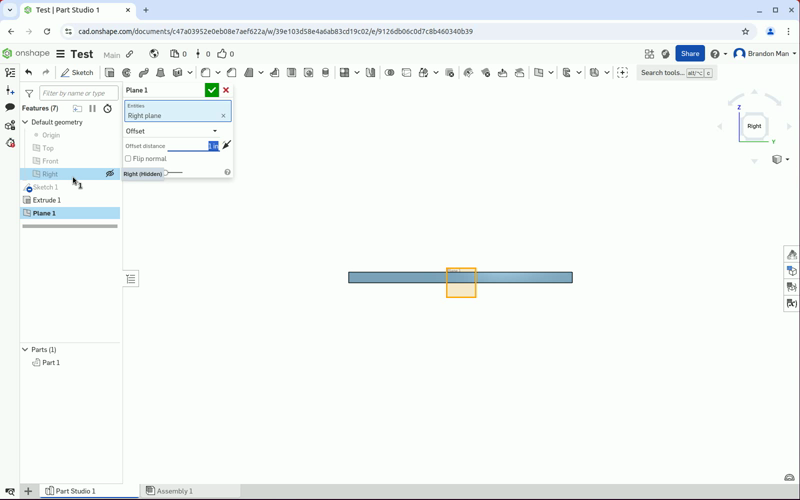
text(23.108)
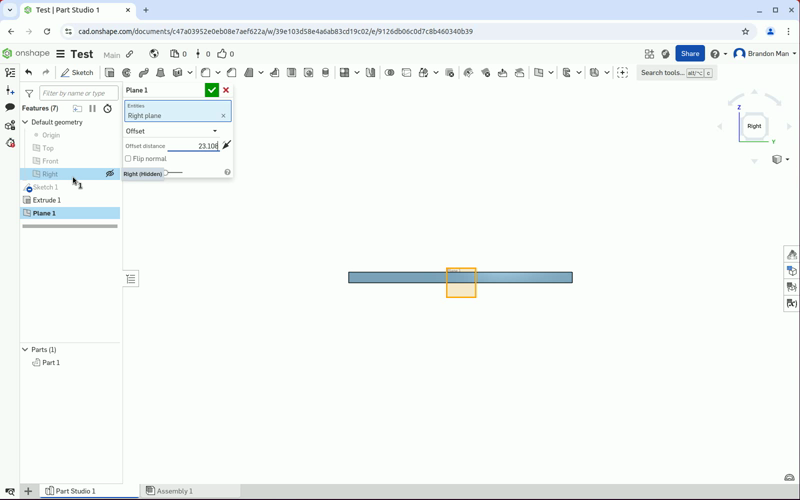
key(enter, 2)
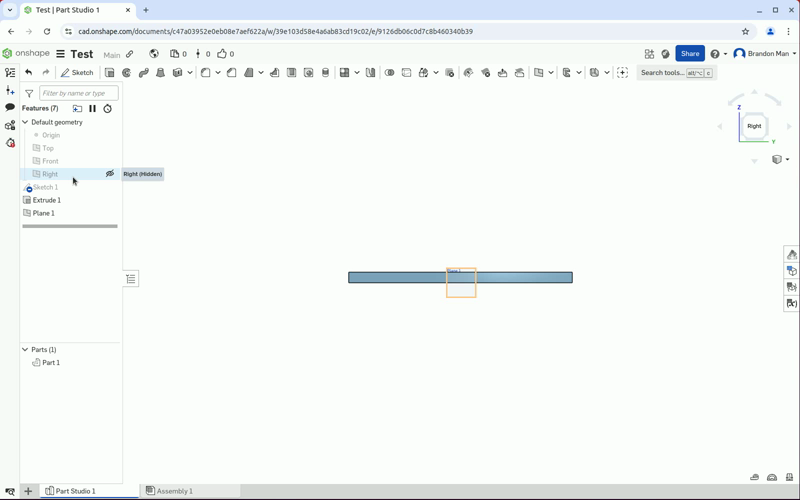
key(shift+s)
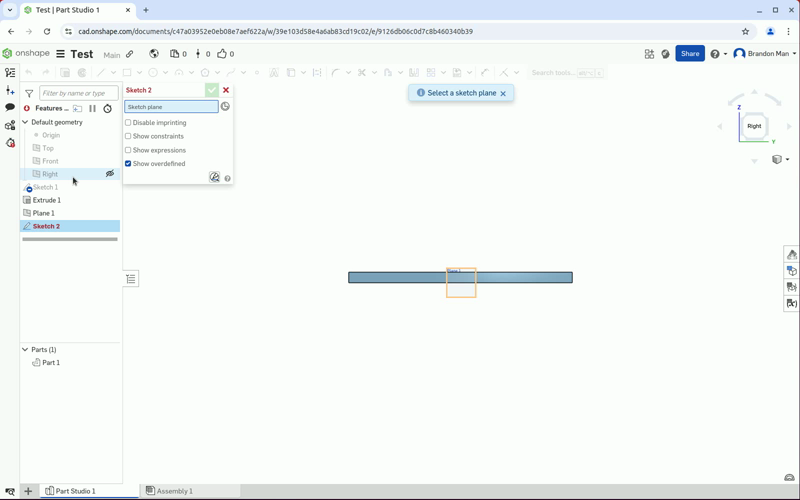
mouse_move(73, 215)
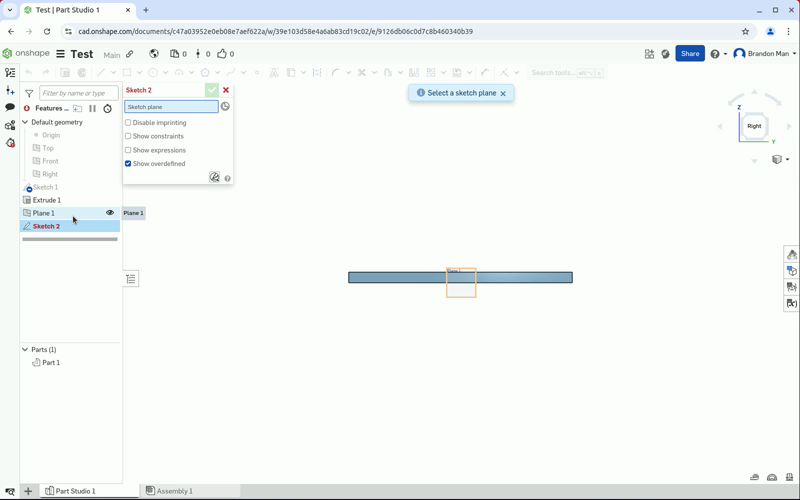
click(73, 215)
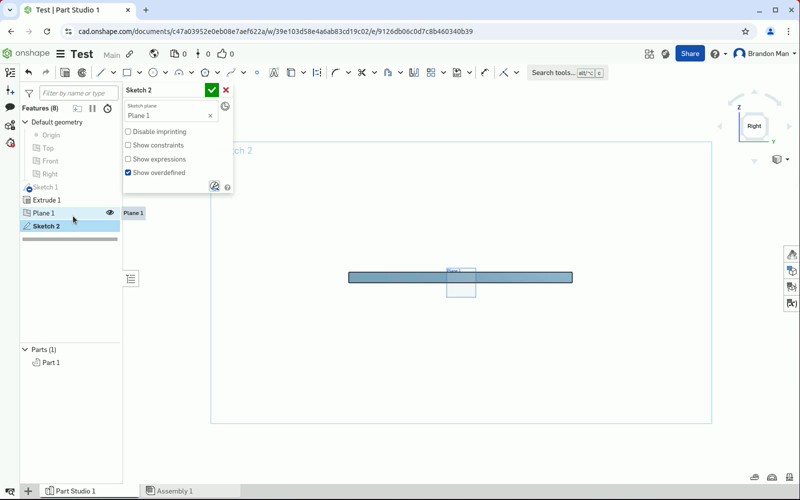
mouse_move(73, 352)
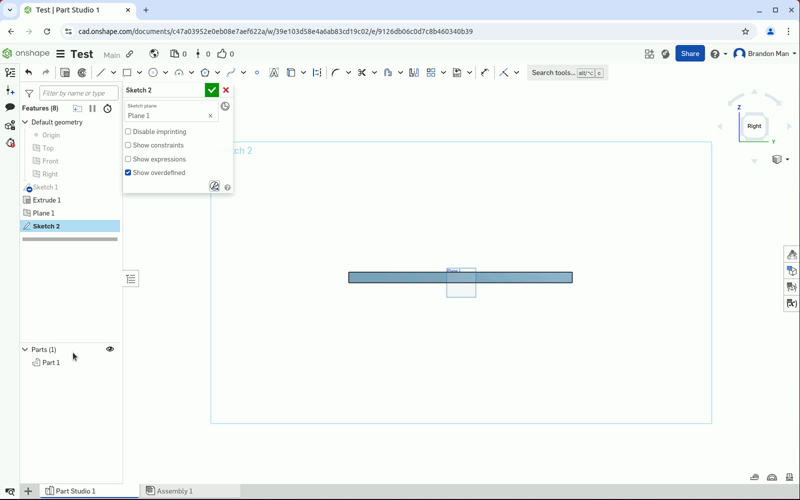
key(y)
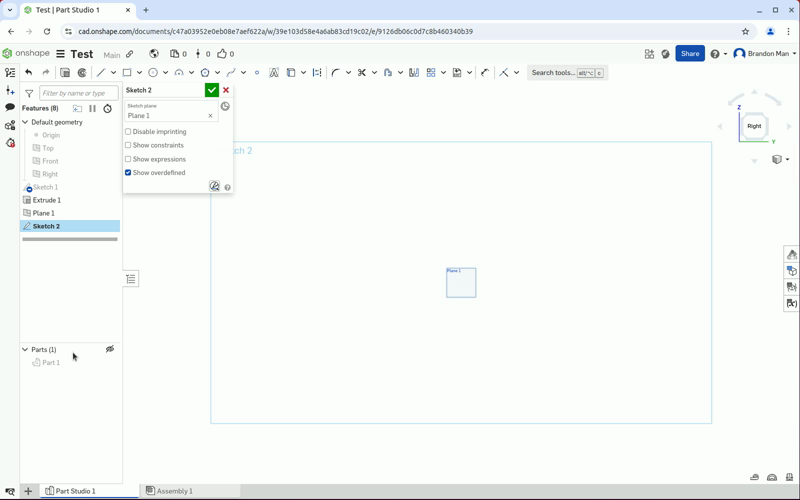
key(c)
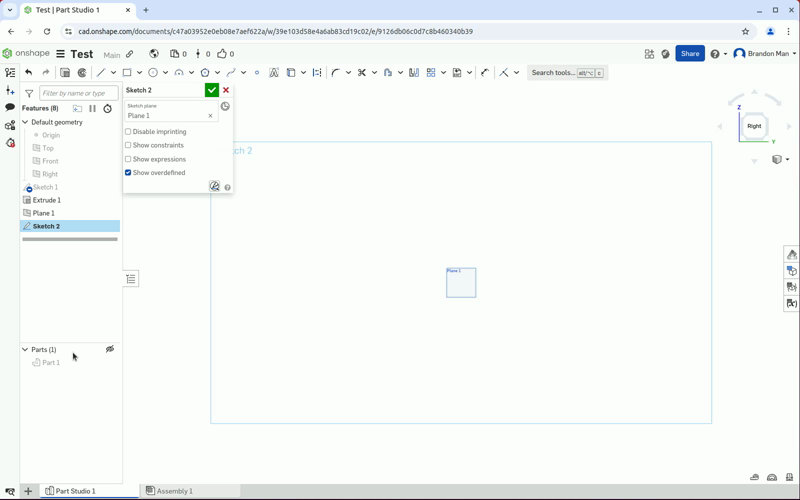
key_down(shift)
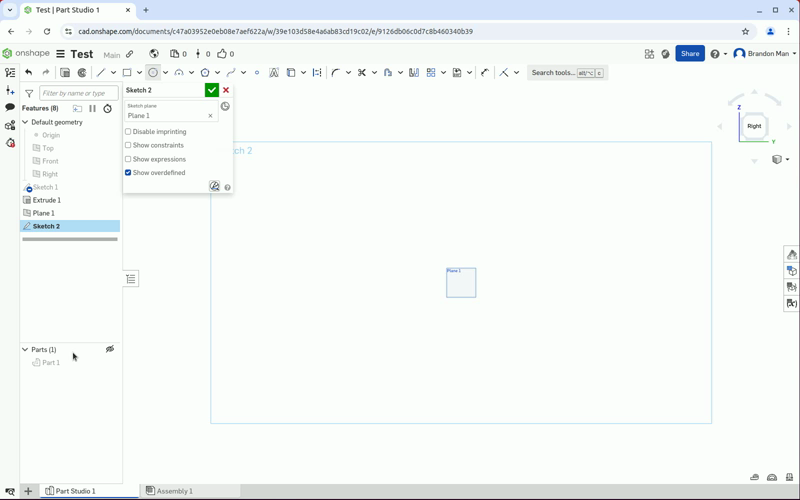
mouse_move(405, 278)
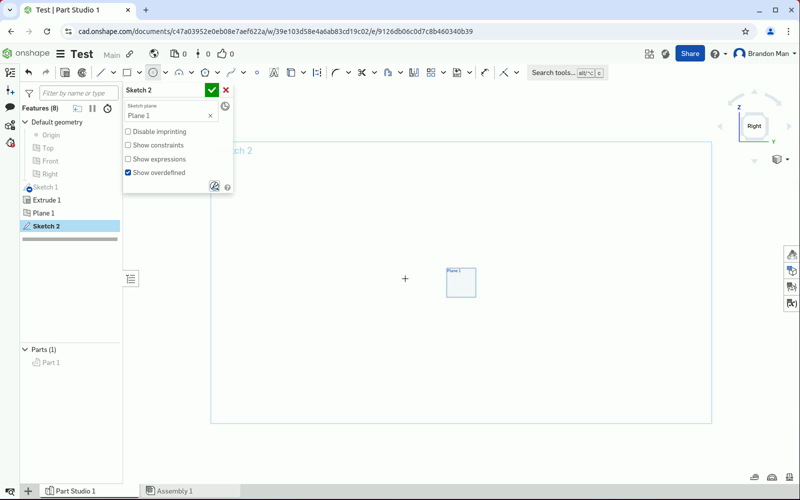
click(405, 278)
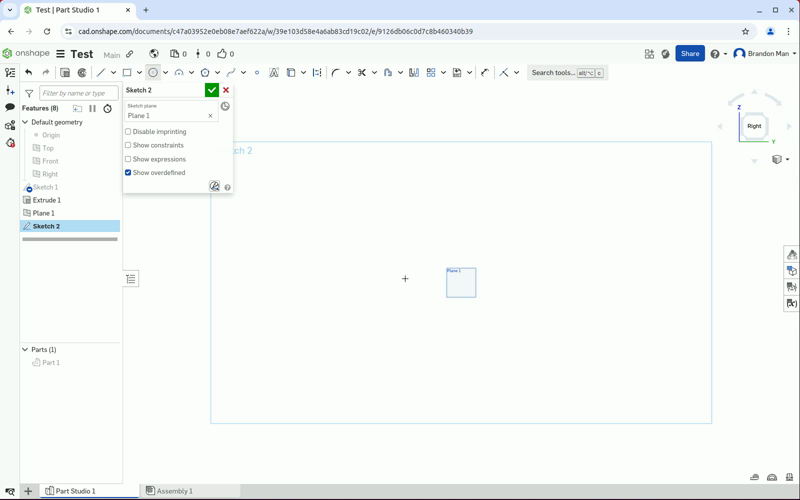
key_up(shift)
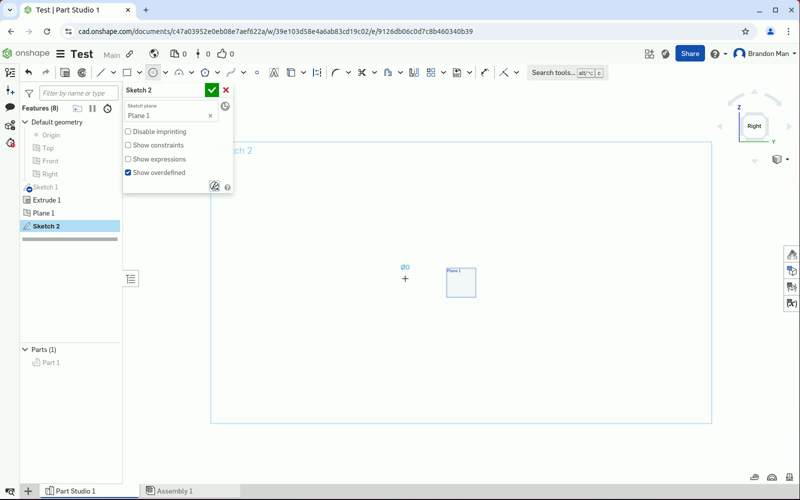
mouse_move(409, 278)
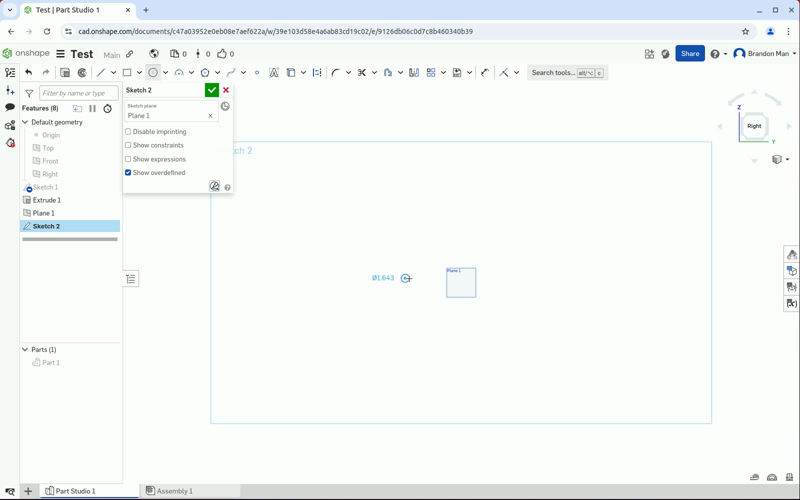
click(409, 278)
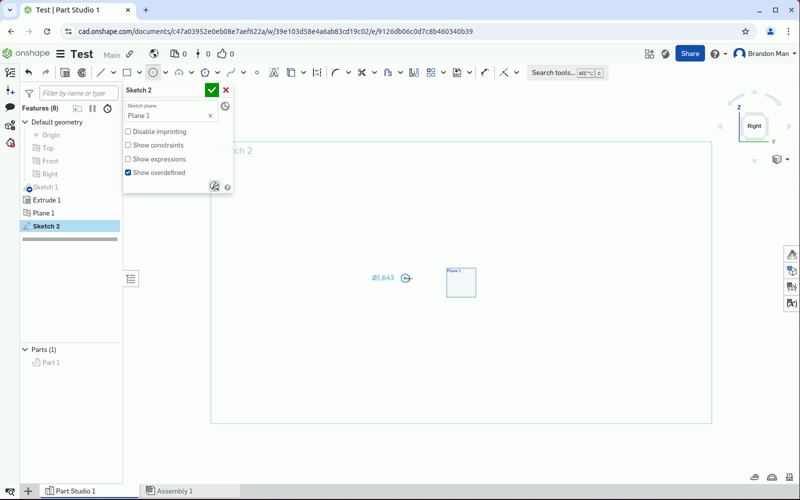
key(esc)
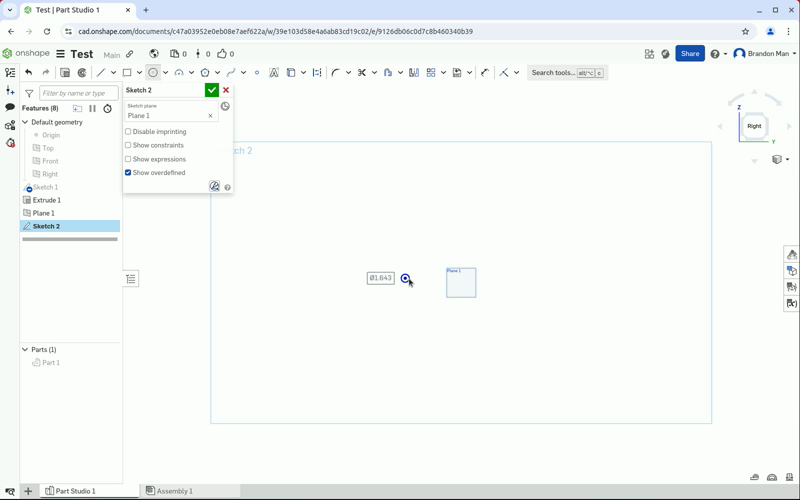
mouse_move(403, 274)
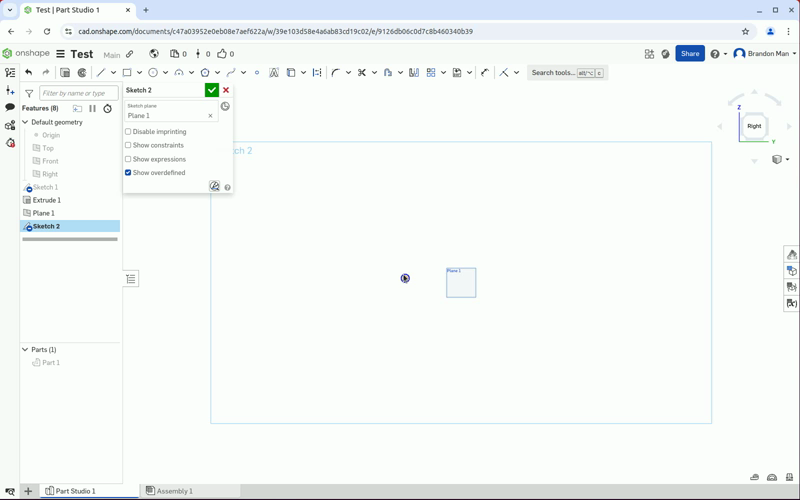
scroll(6)
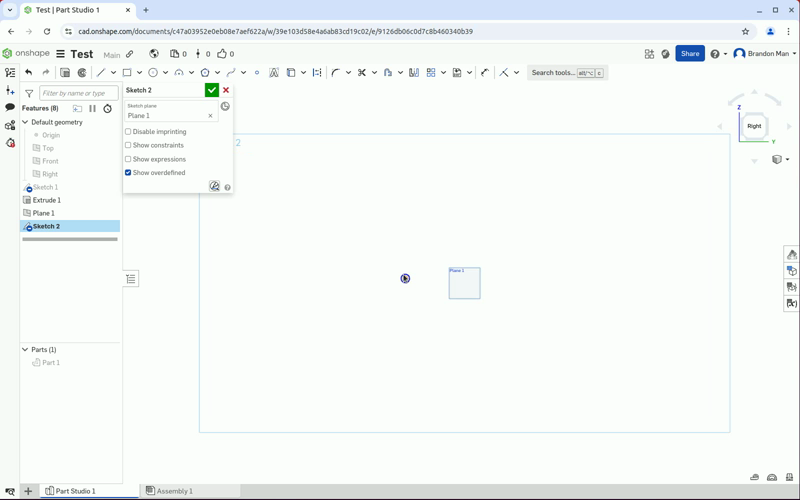
scroll(6)
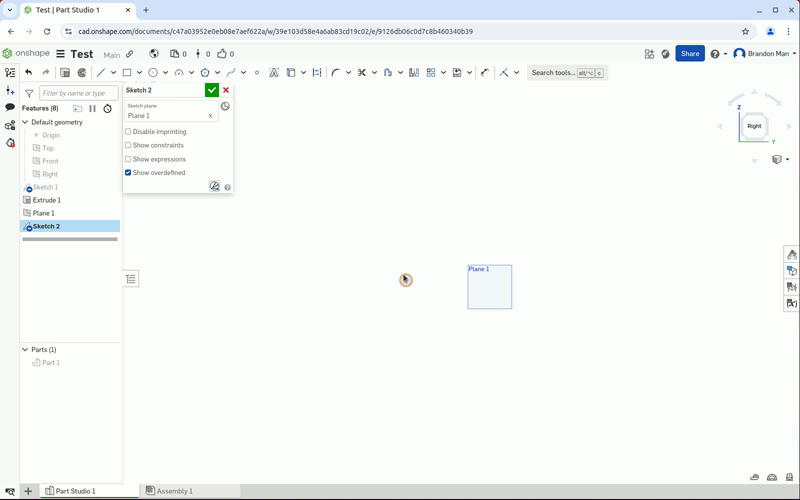
scroll(6)
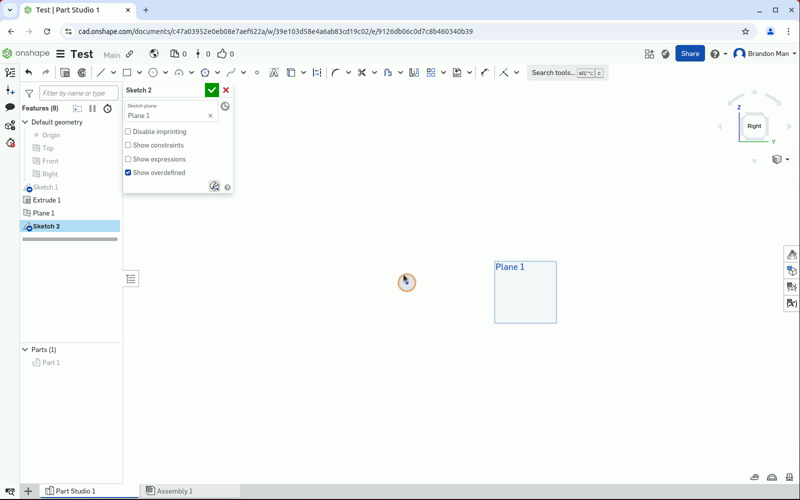
scroll(6)
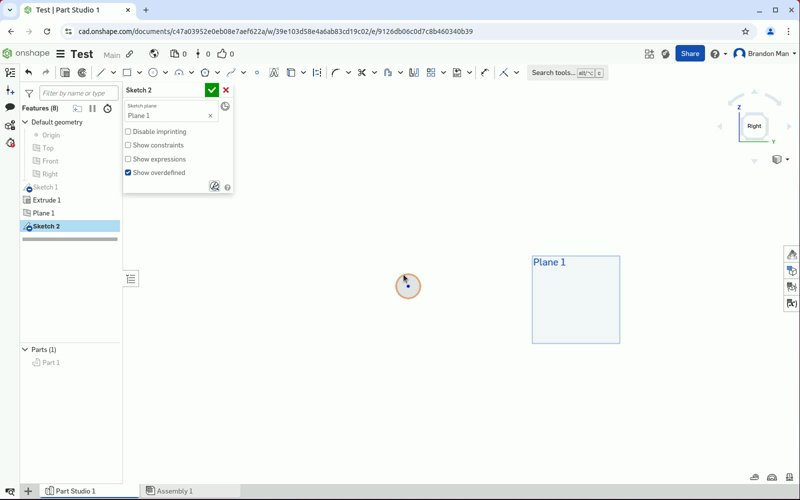
scroll(6)
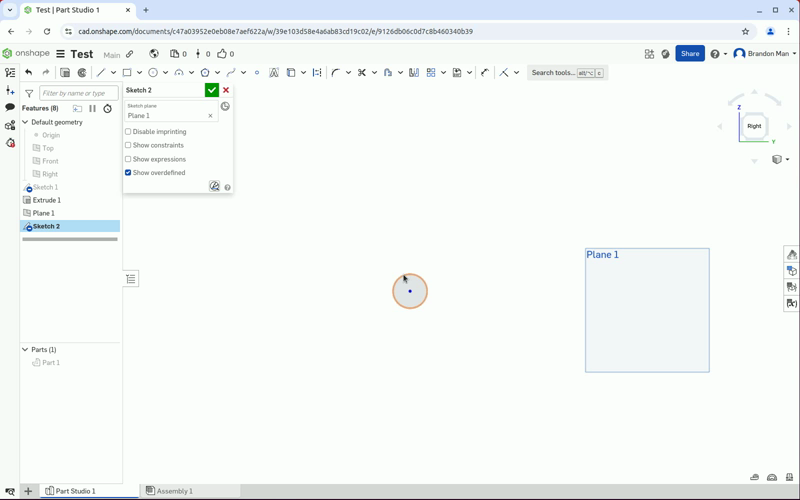
scroll(6)
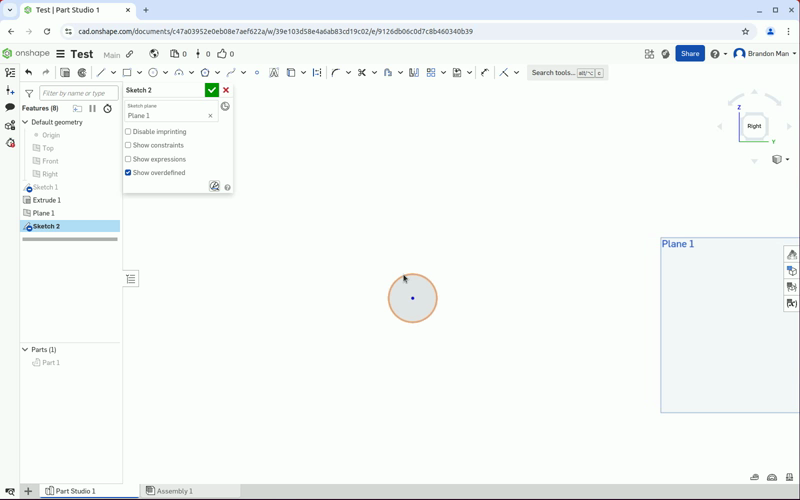
scroll(6)
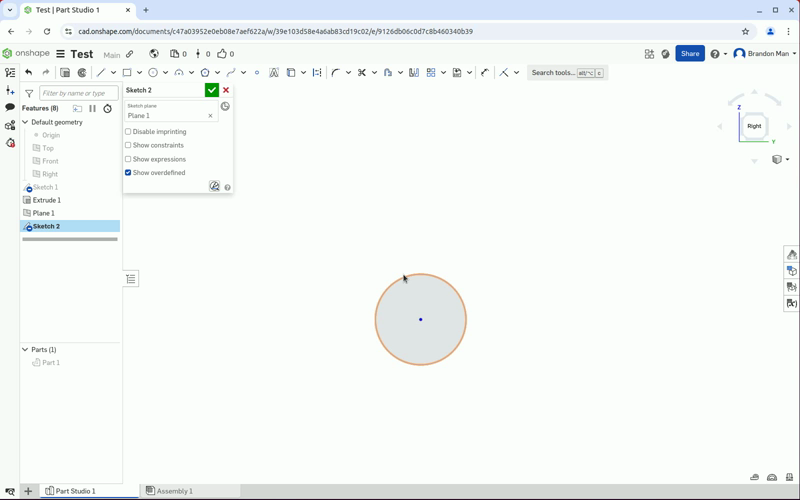
click(403, 274)
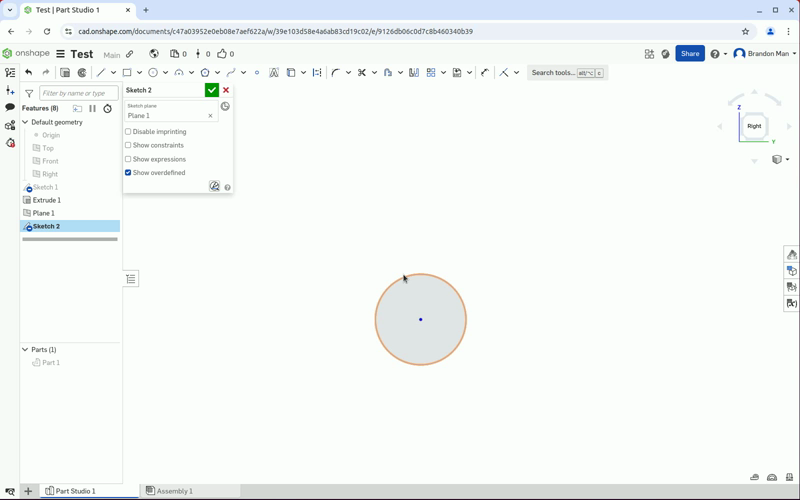
scroll(-6)
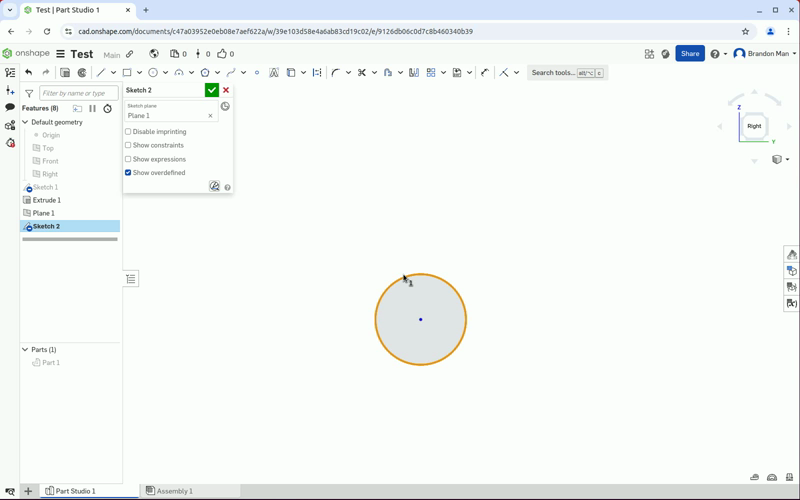
scroll(-6)
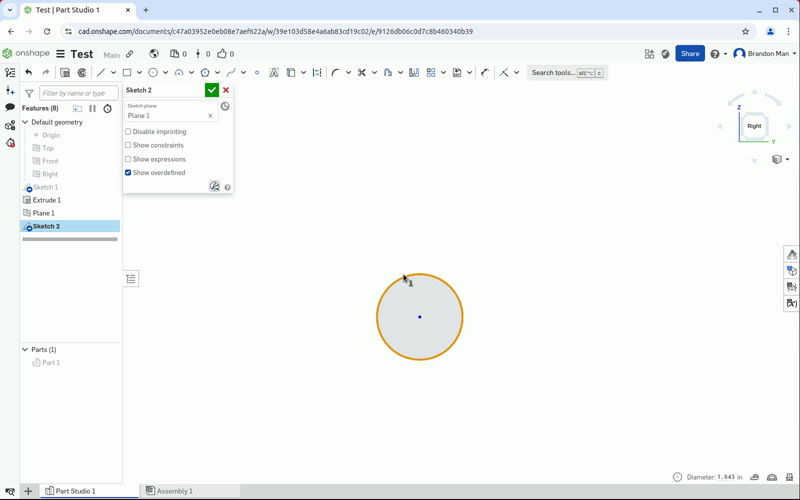
scroll(-6)
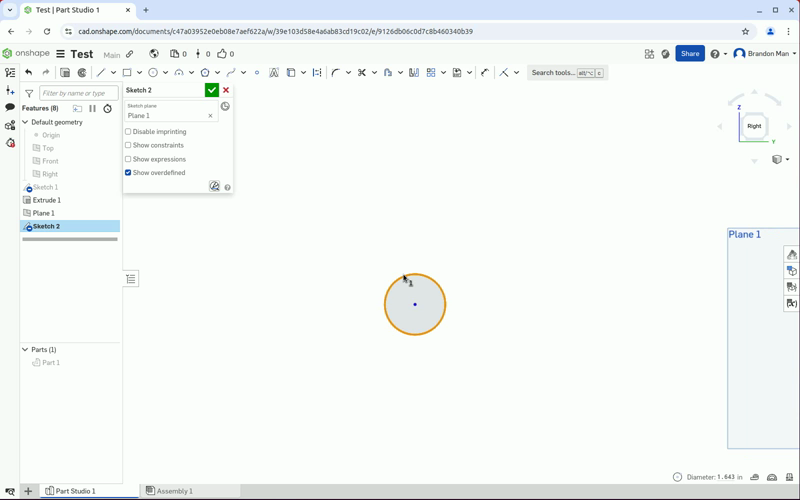
scroll(-6)
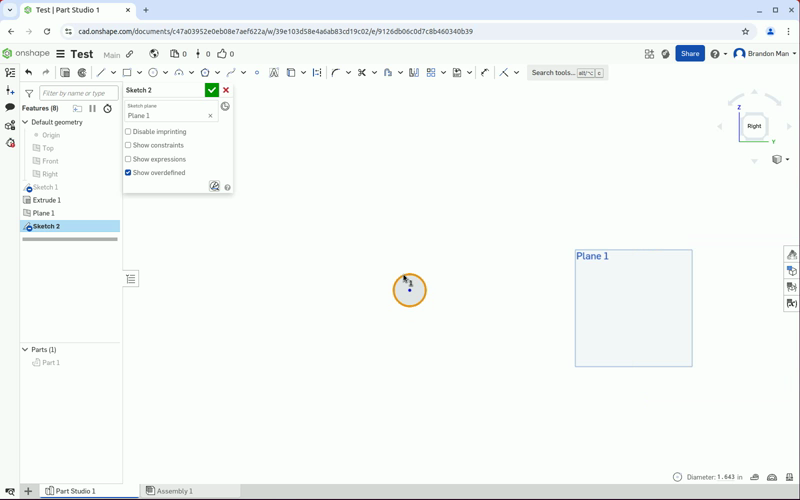
scroll(-6)
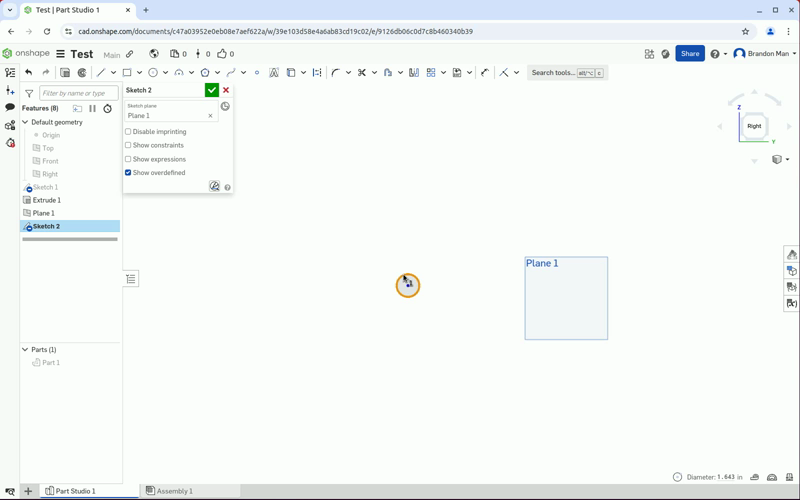
scroll(-6)
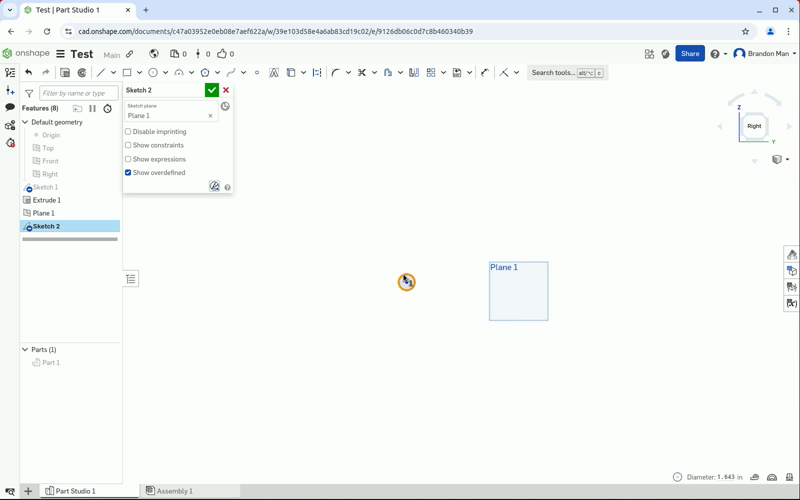
scroll(-6)
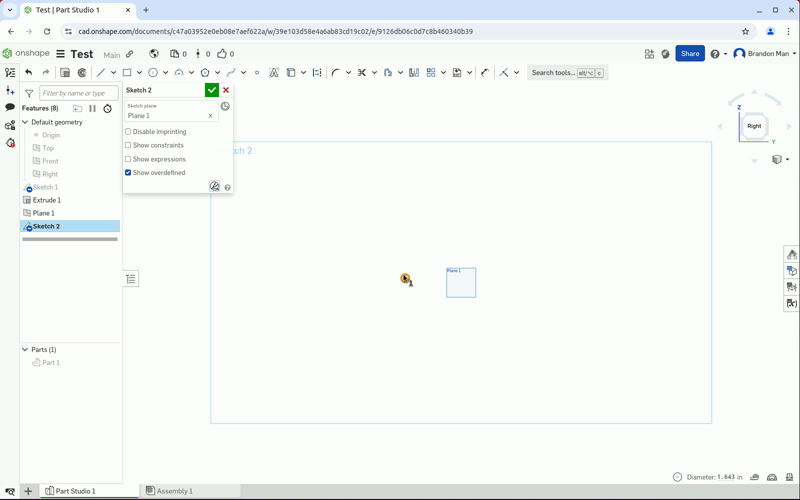
mouse_move(73, 352)
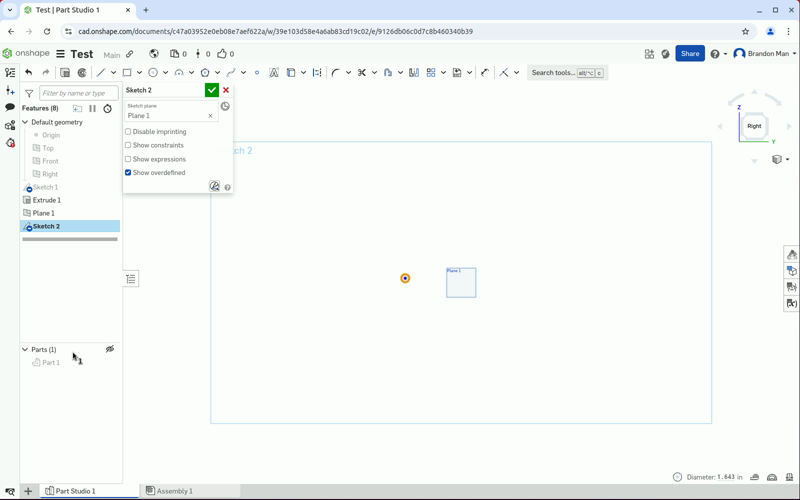
key(shift+y)
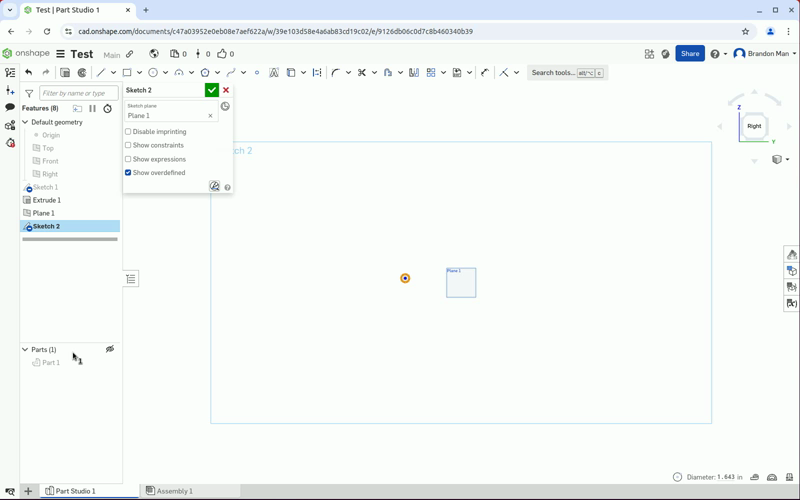
key(shift+e)
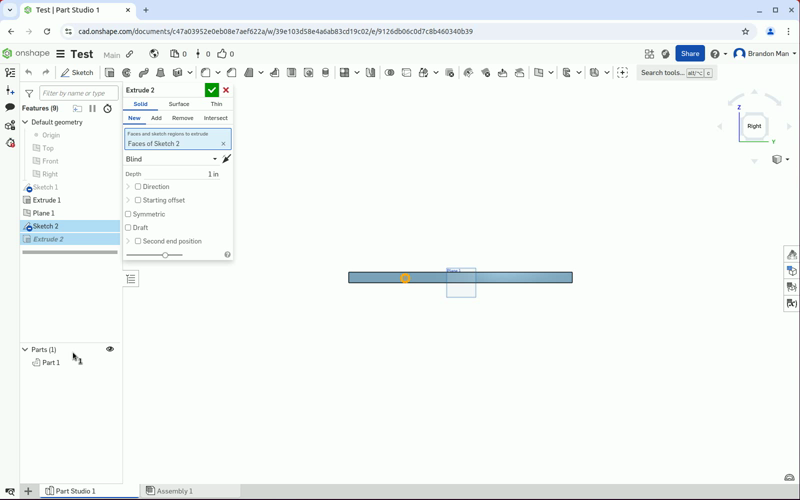
mouse_move(143, 106)
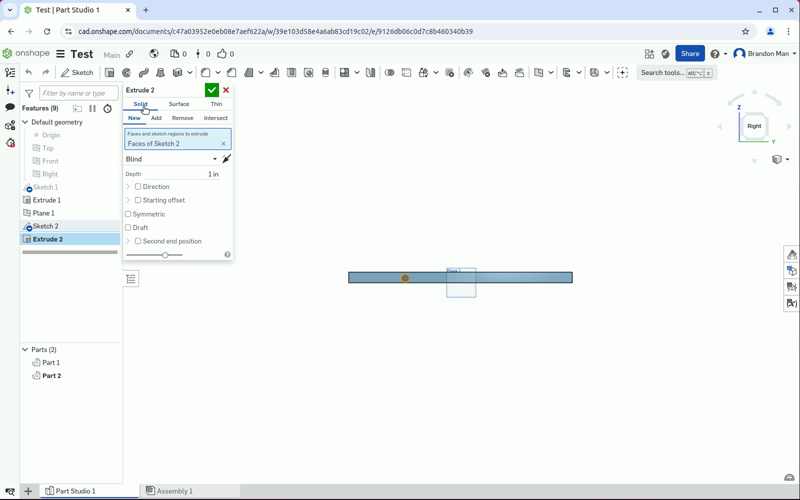
click(143, 106)
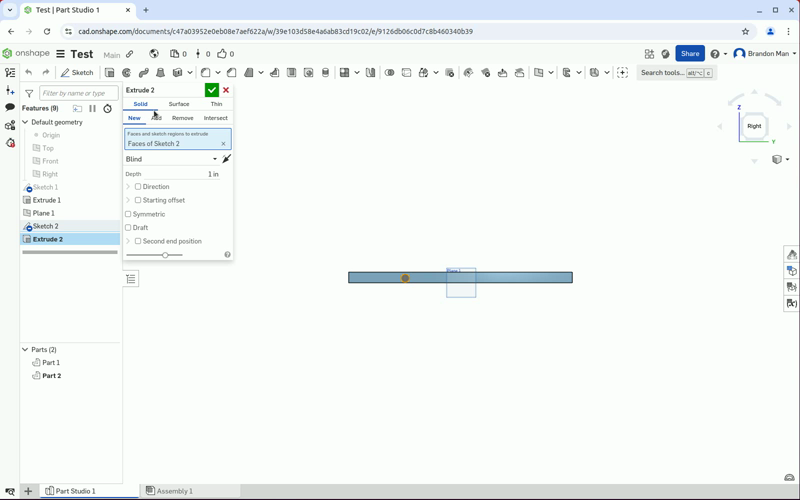
mouse_move(186, 120)
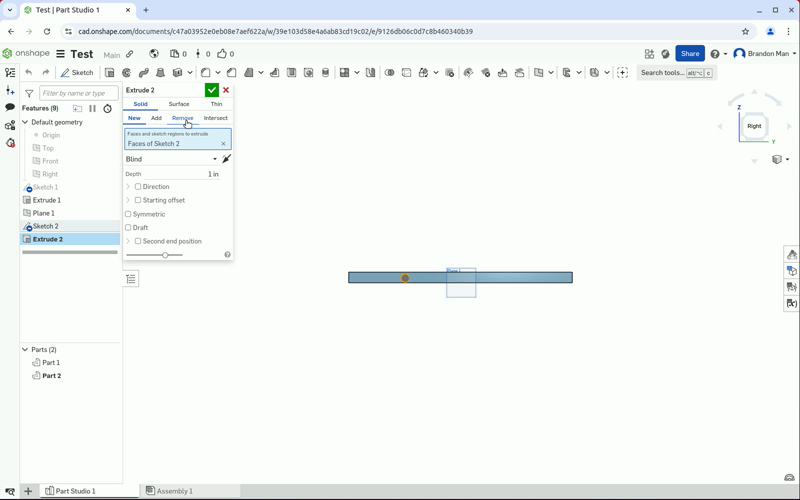
click(186, 120)
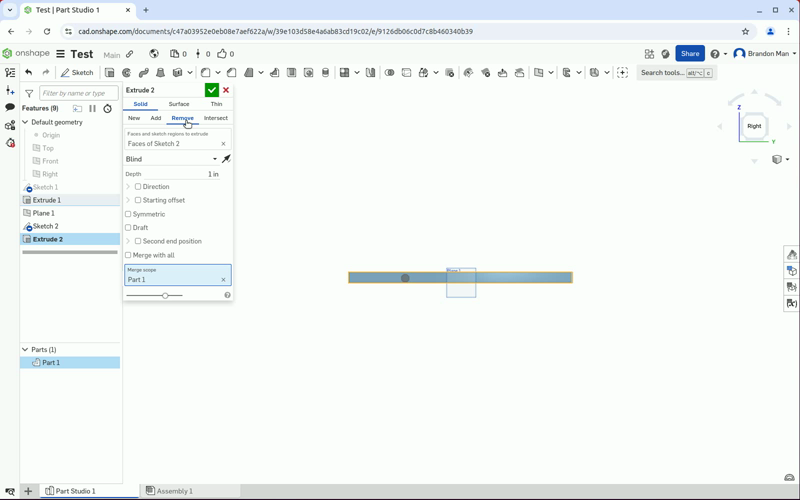
key(tab, 4)
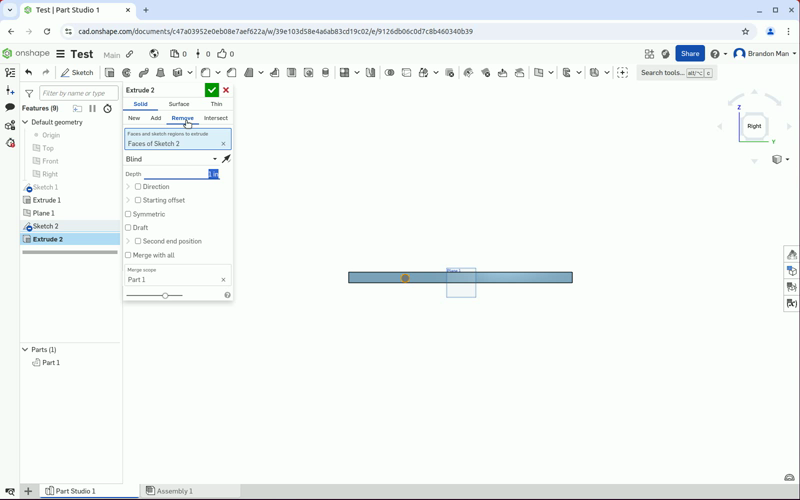
text(5.777)
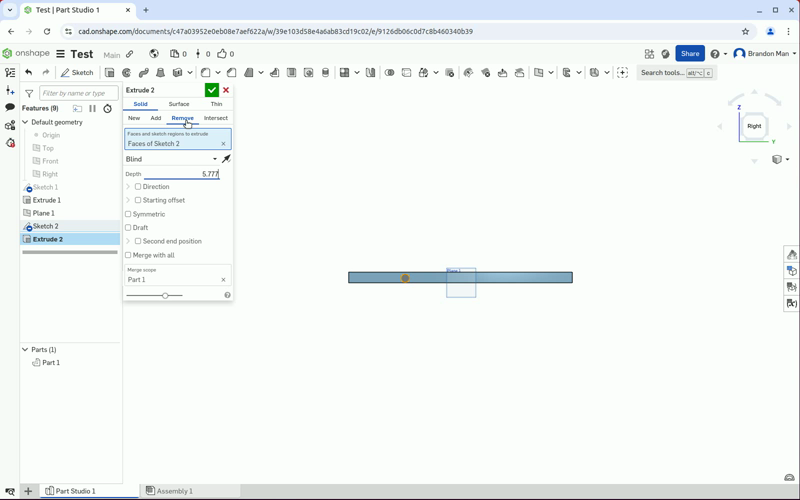
key(tab, 6)
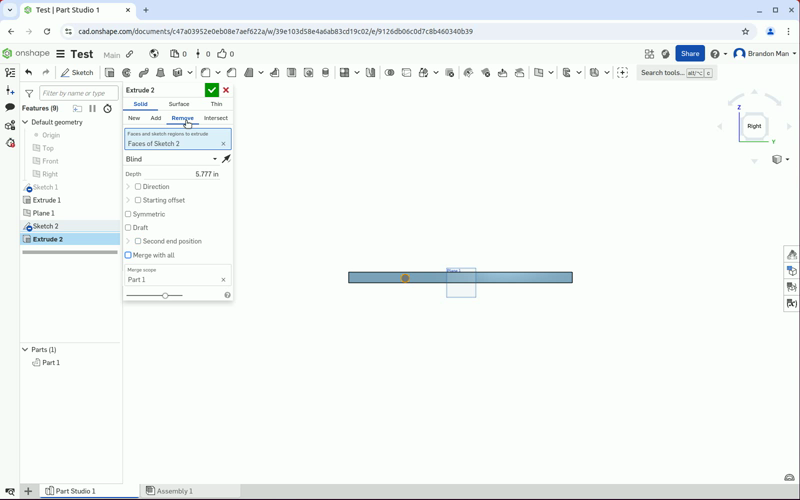
key(space)
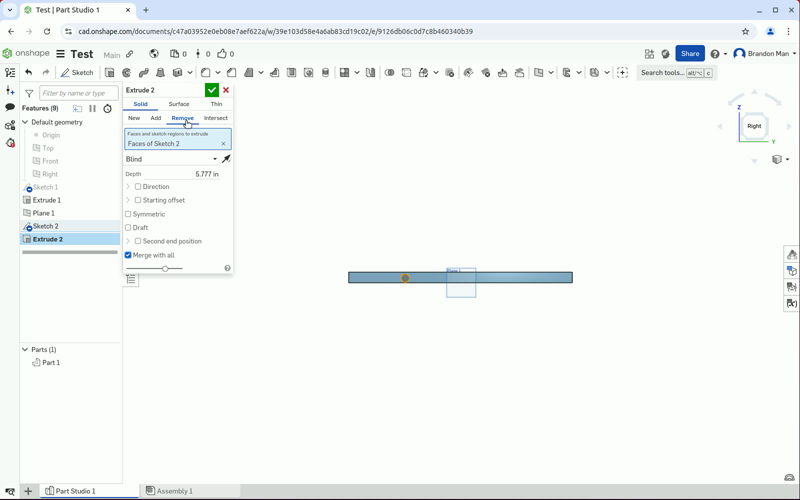
key(enter)
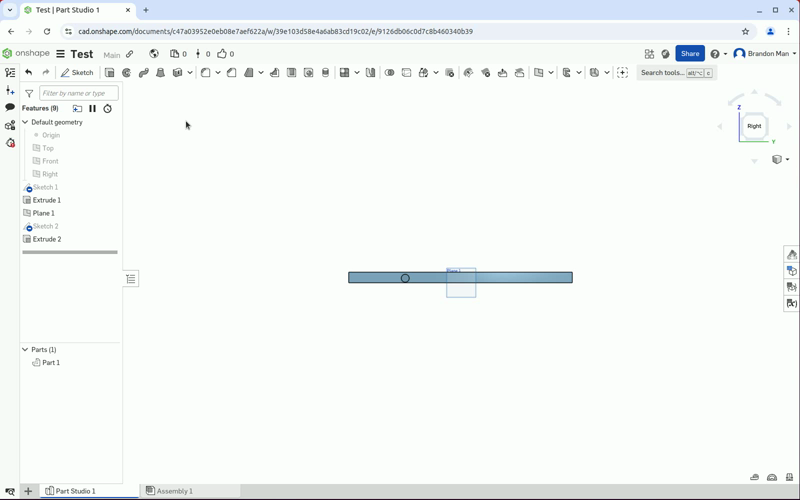
key(shift+h)
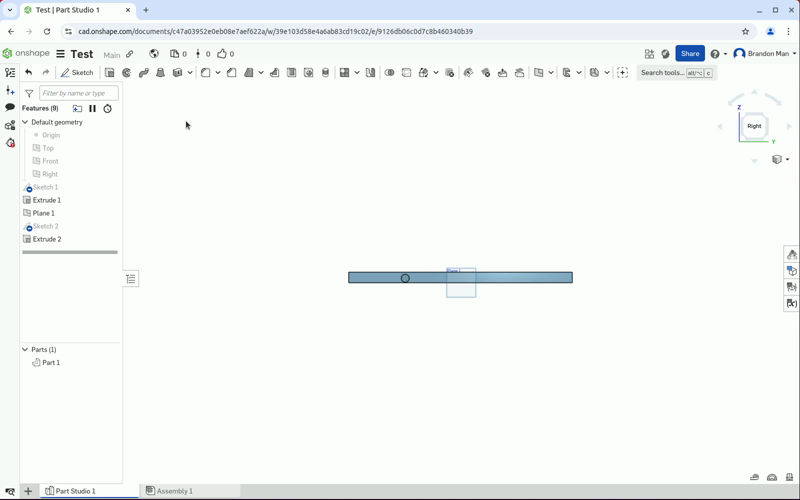
key(shift+h)
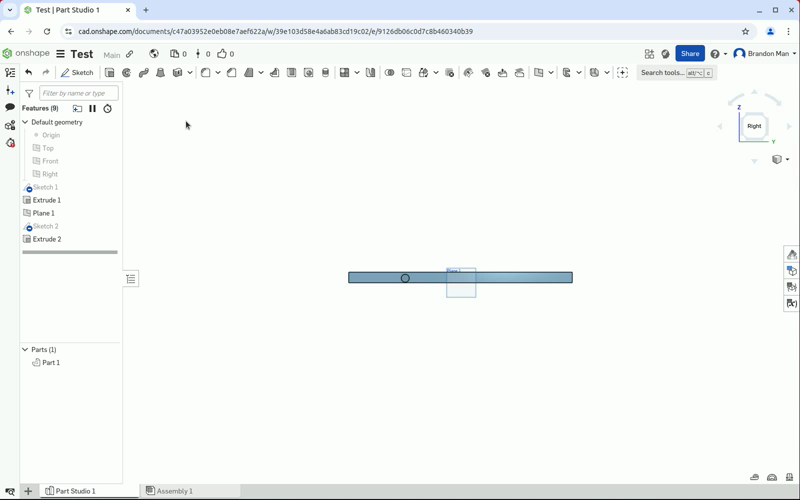
mouse_move(73, 189)
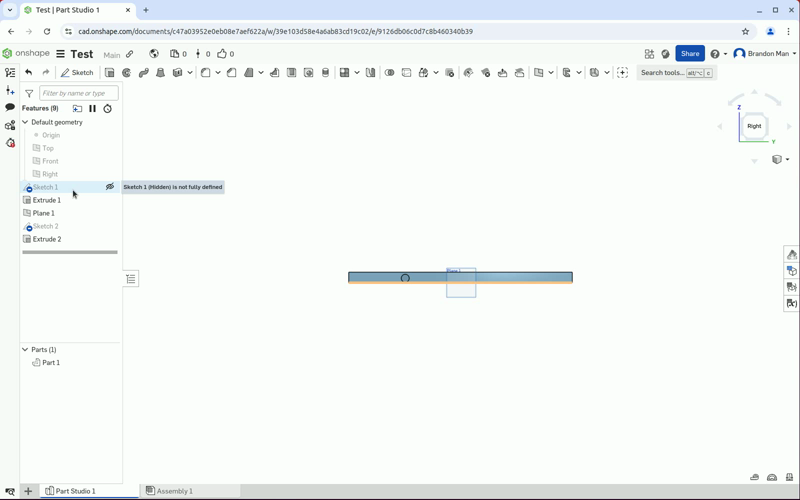
click(73, 189)
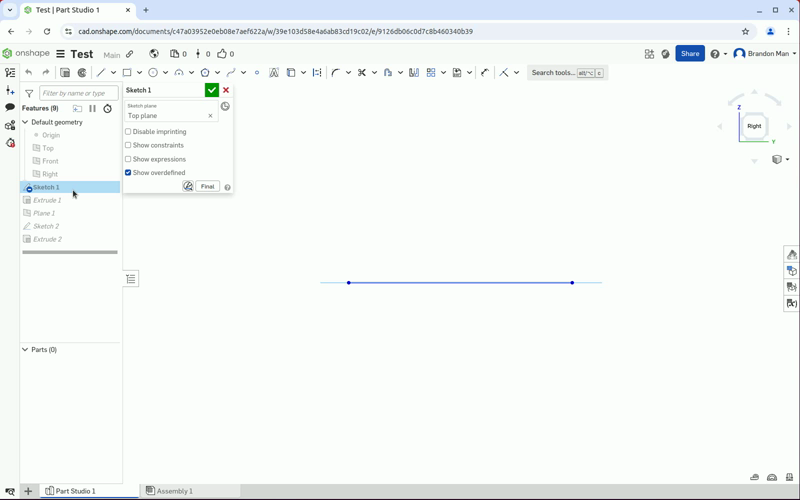
mouse_move(229, 92)
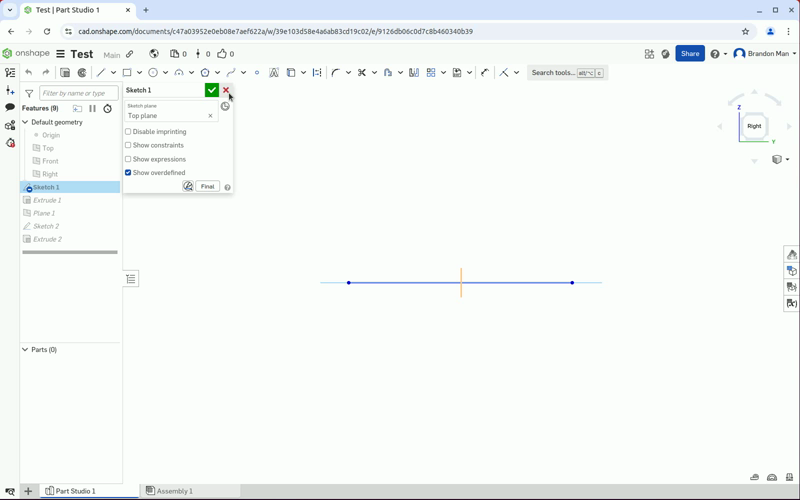
click(229, 92)
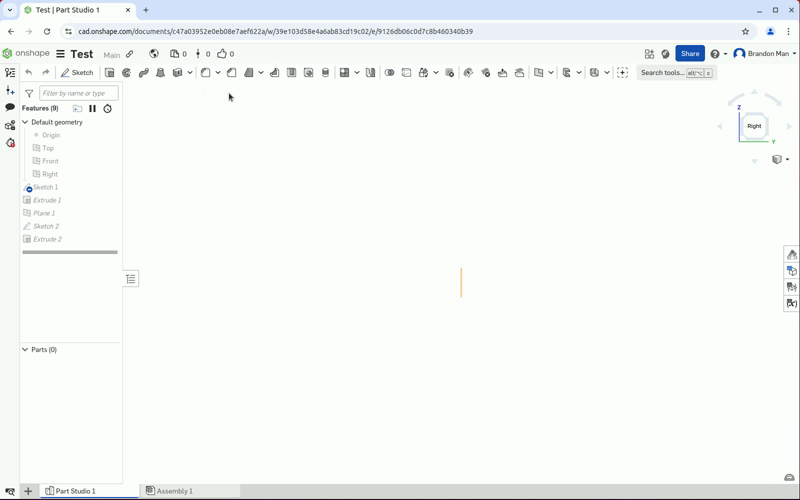
key(shift+s)
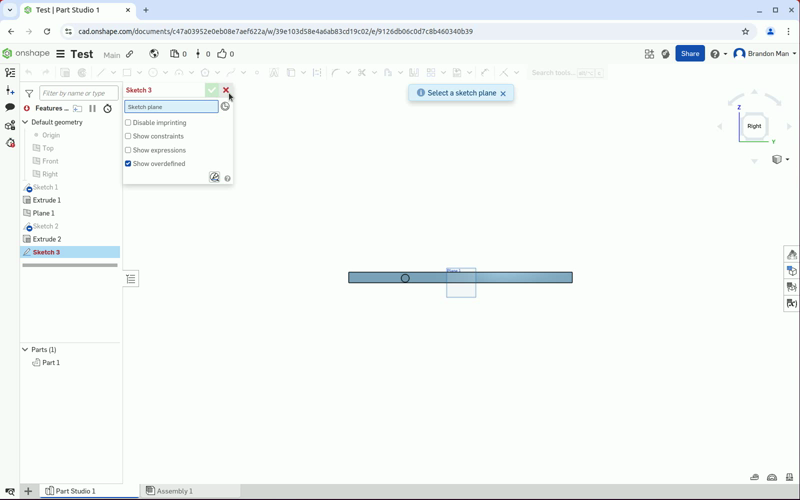
mouse_move(73, 215)
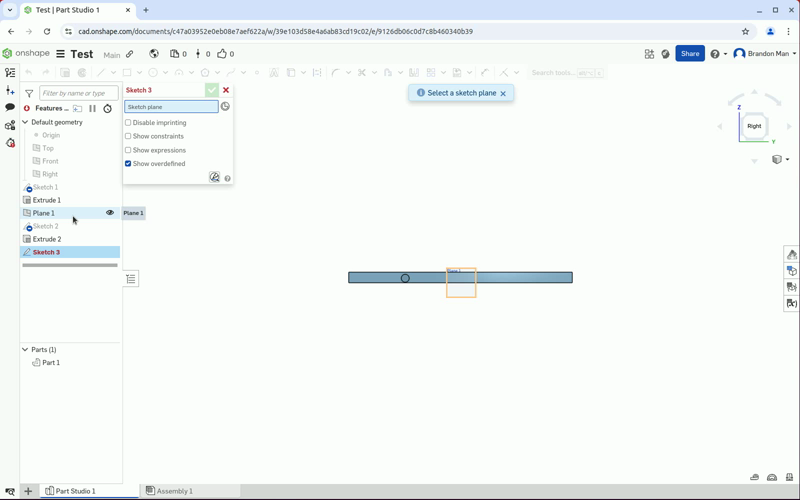
click(73, 215)
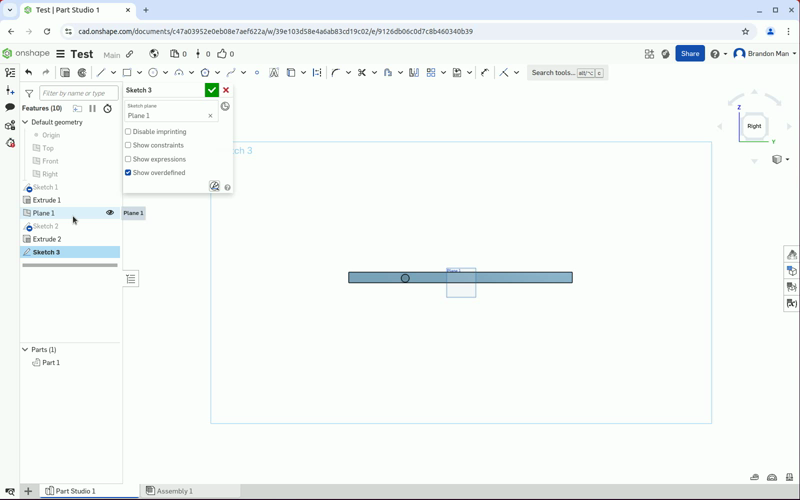
mouse_move(73, 352)
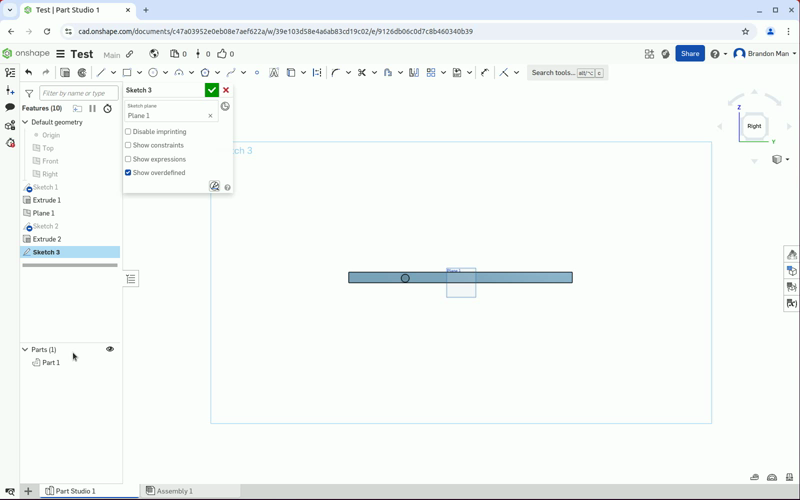
key(y)
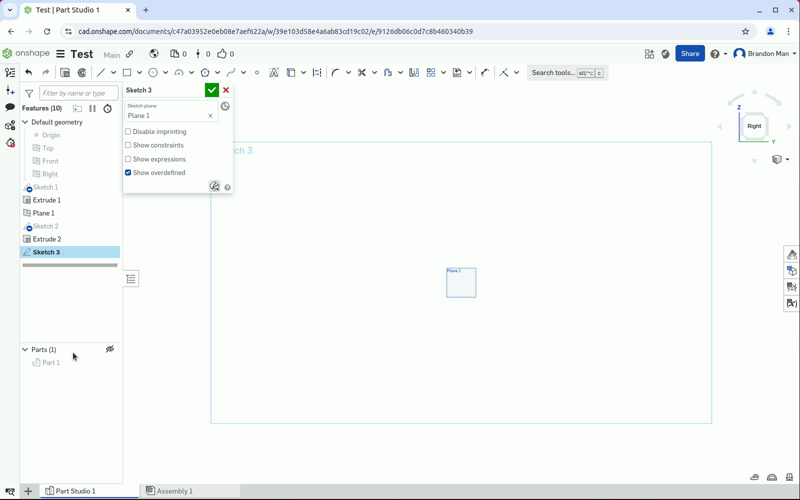
key(c)
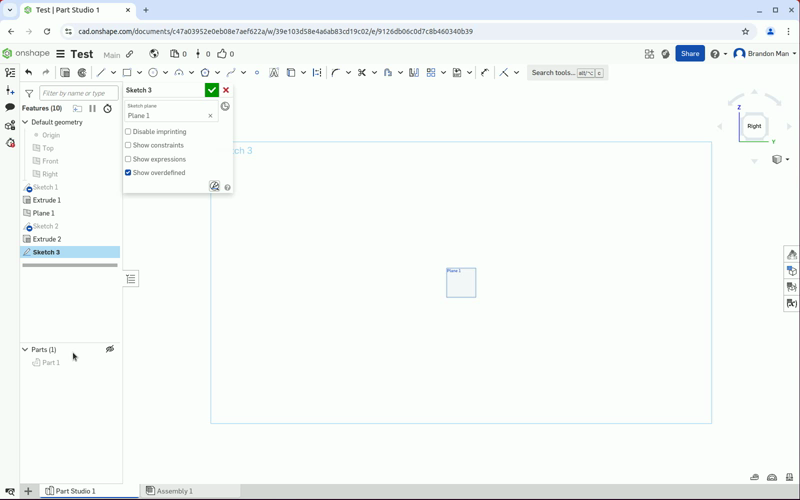
key_down(shift)
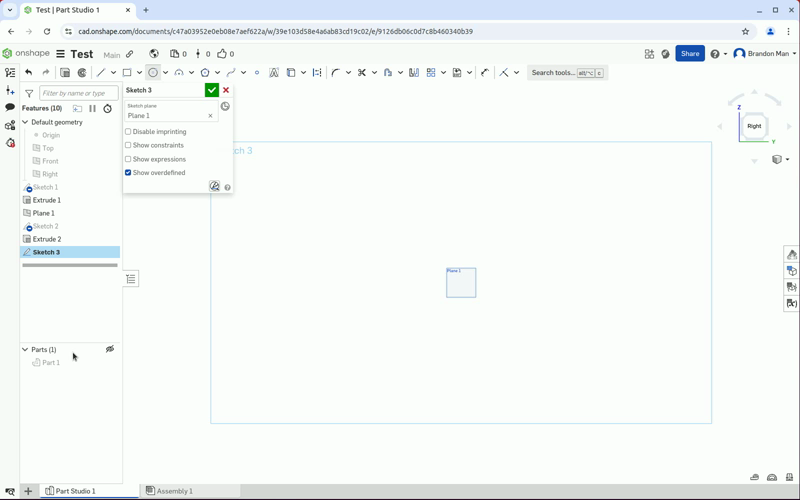
mouse_move(518, 278)
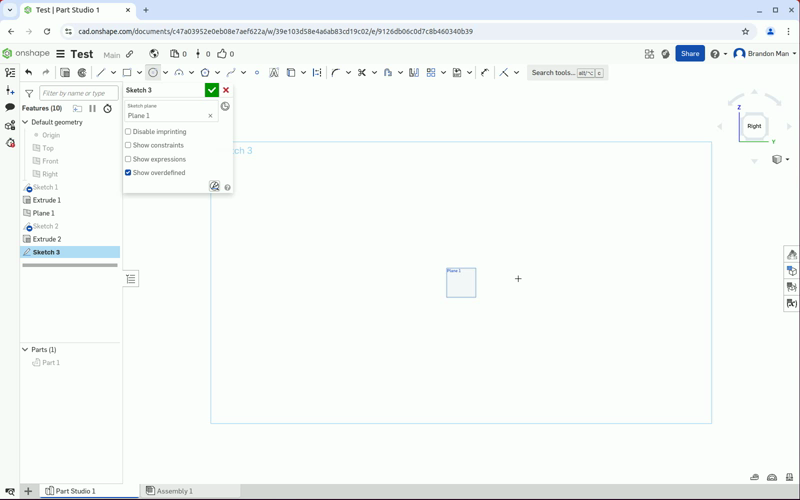
click(518, 278)
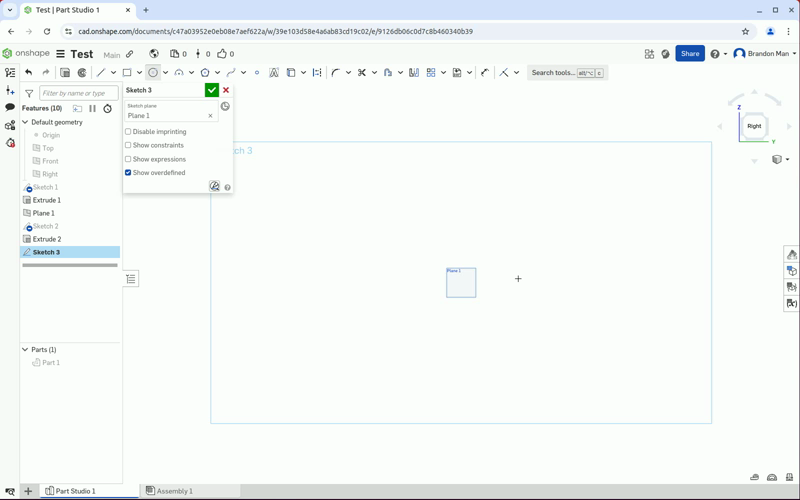
key_up(shift)
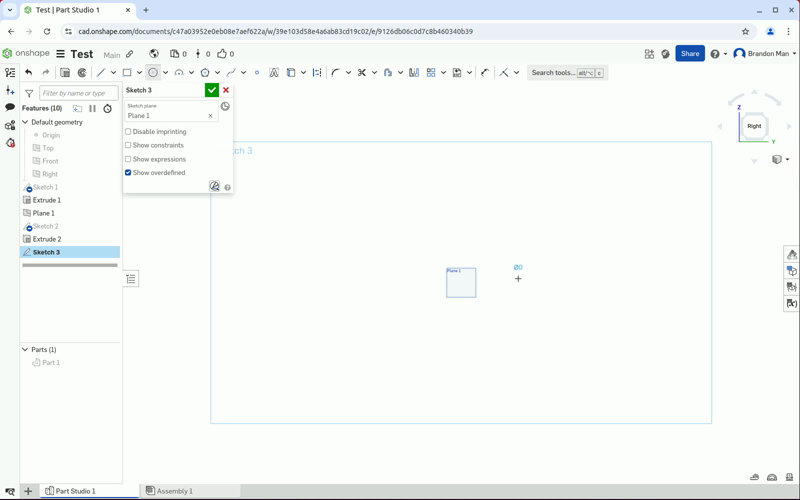
mouse_move(521, 278)
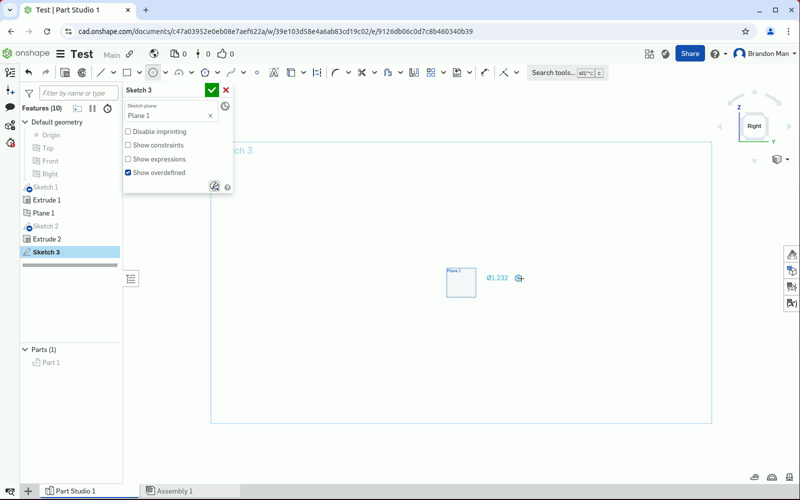
click(521, 278)
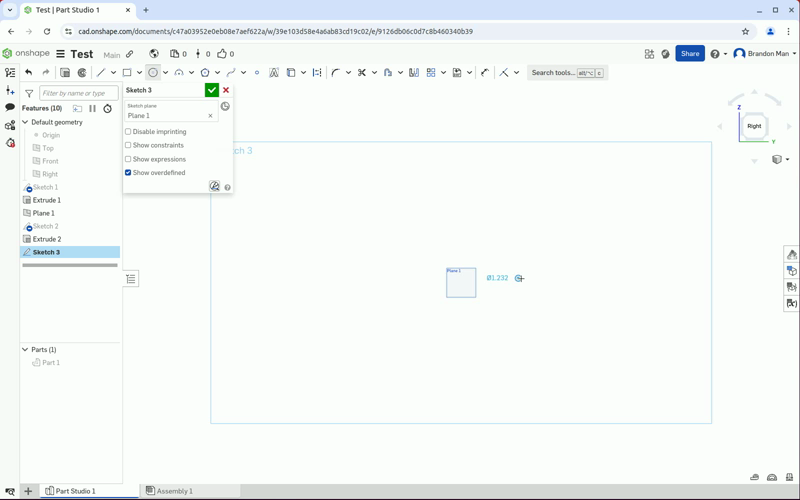
key(esc)
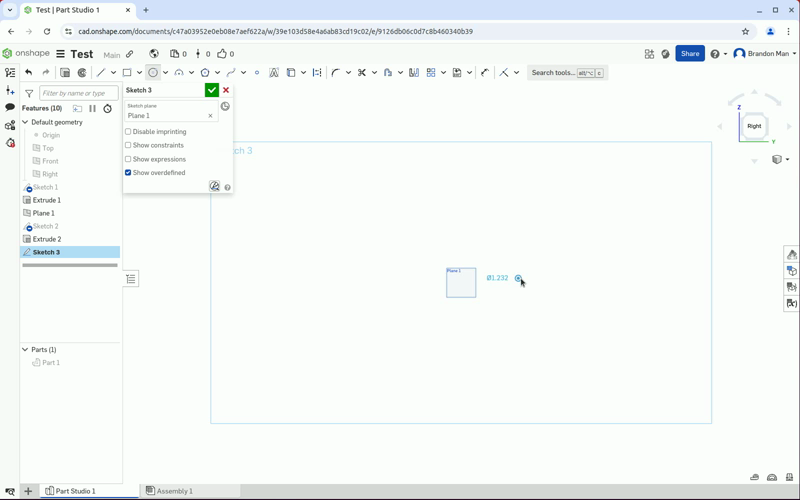
mouse_move(520, 279)
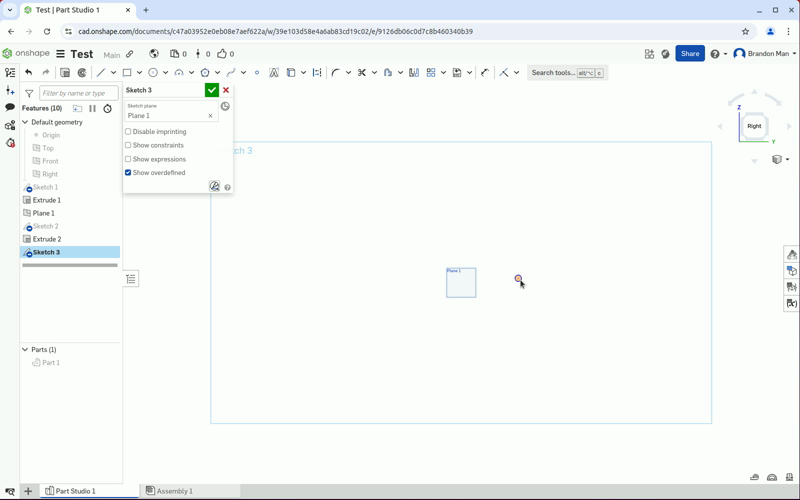
scroll(6)
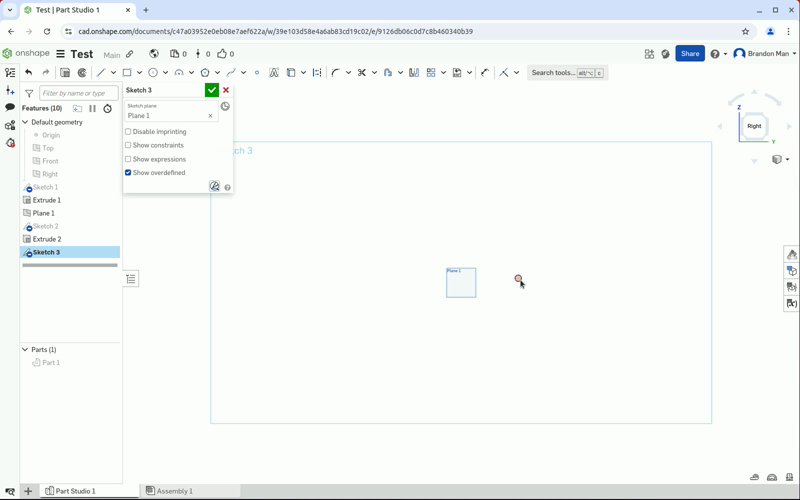
scroll(6)
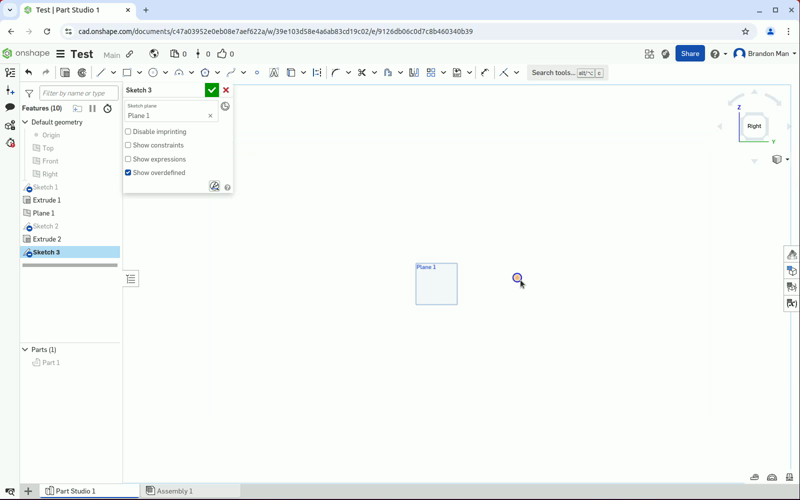
scroll(6)
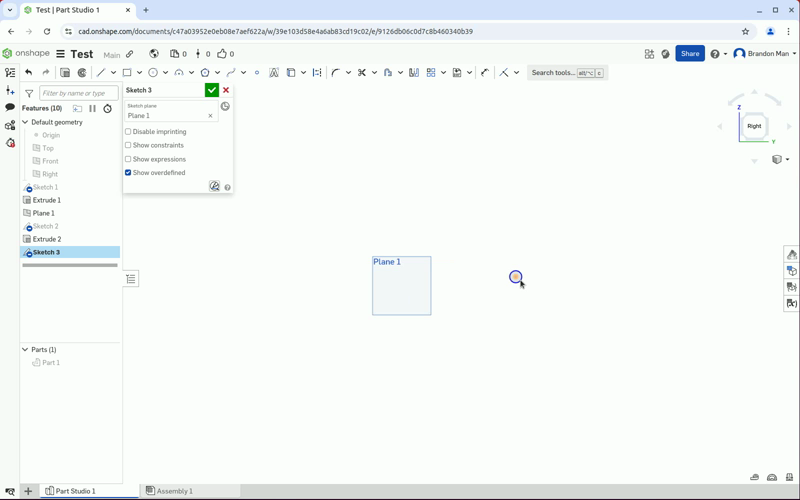
scroll(6)
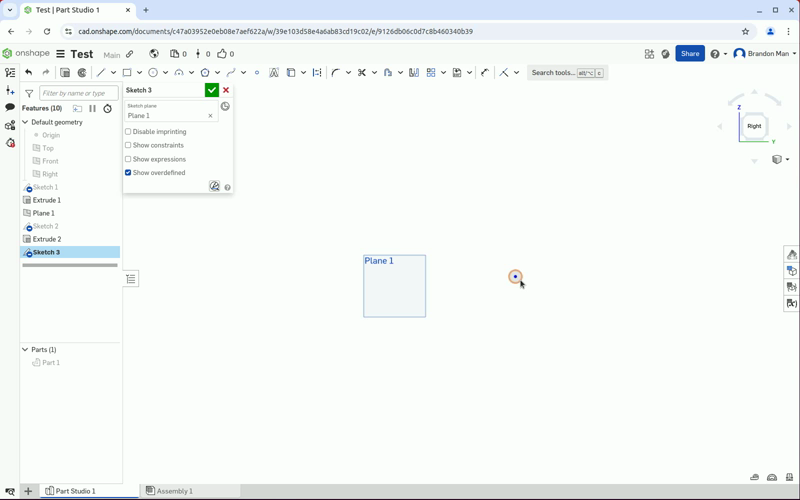
scroll(6)
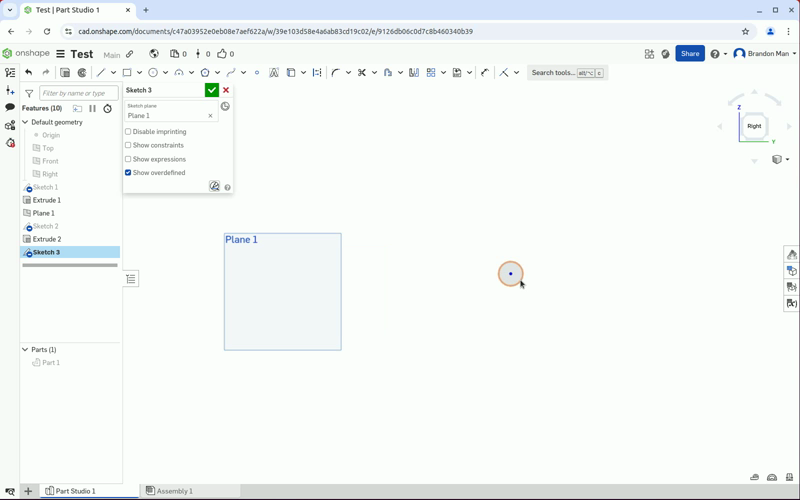
scroll(6)
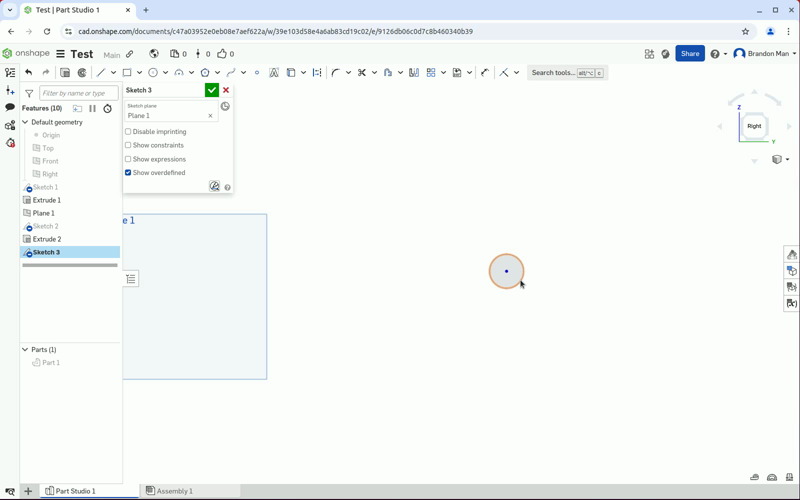
scroll(6)
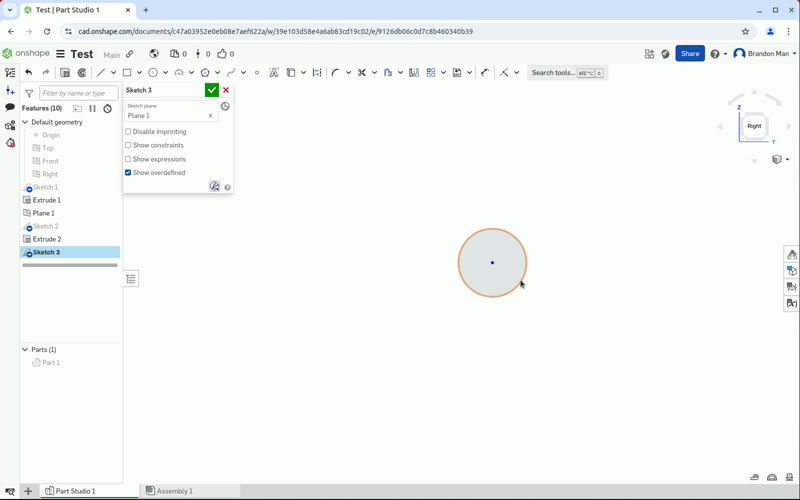
click(520, 279)
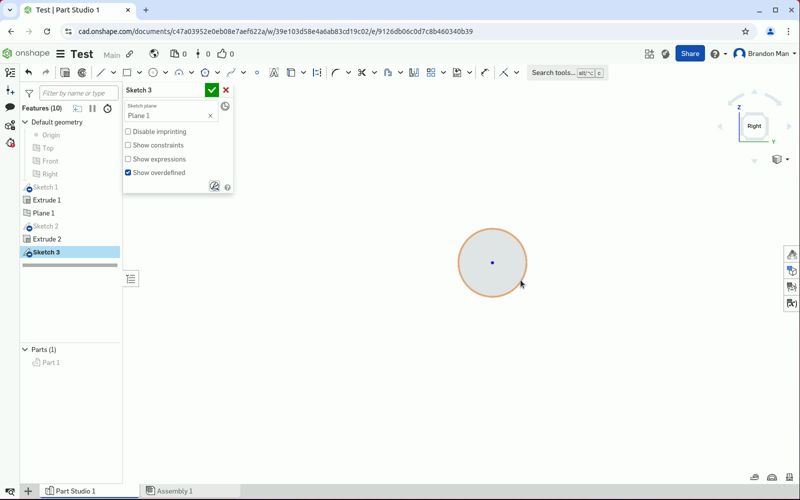
scroll(-6)
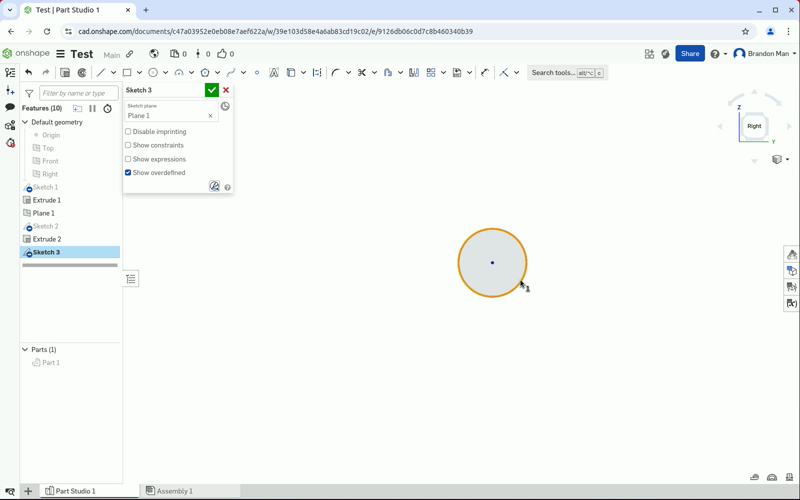
scroll(-6)
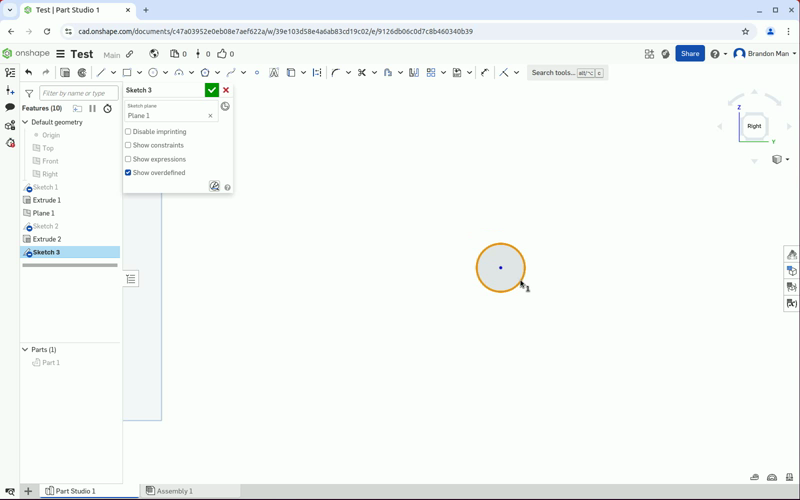
scroll(-6)
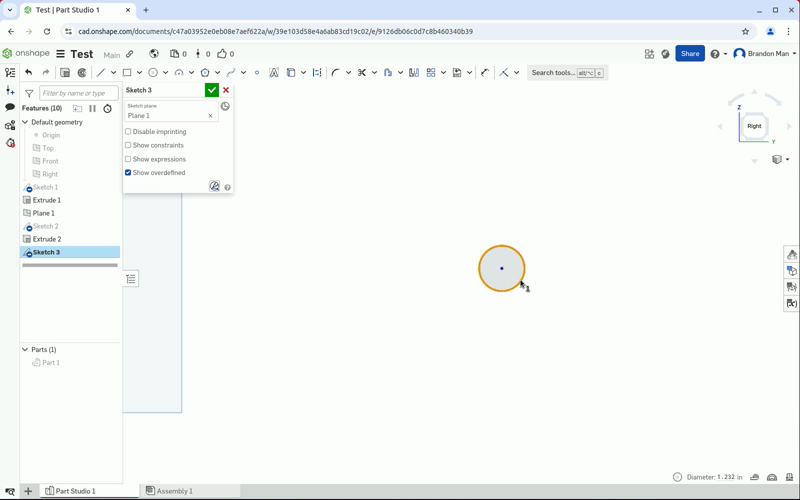
scroll(-6)
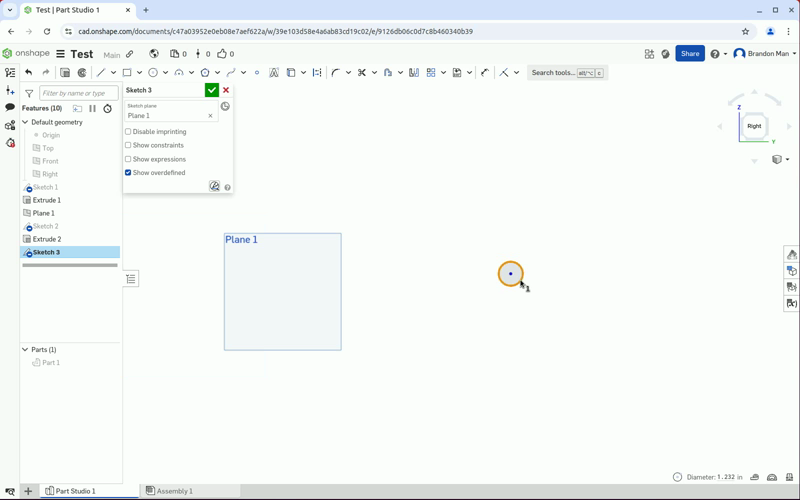
scroll(-6)
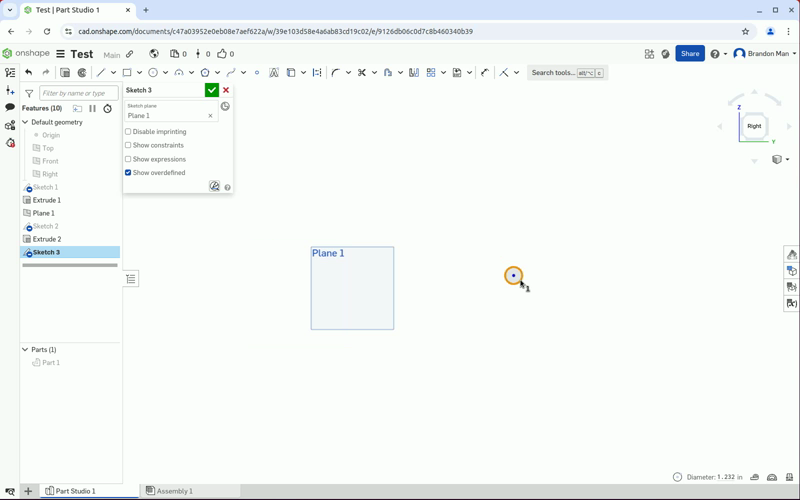
scroll(-6)
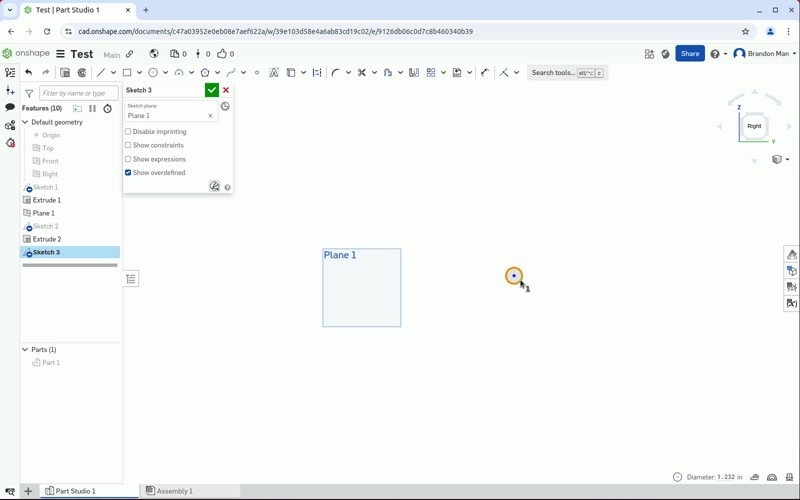
scroll(-6)
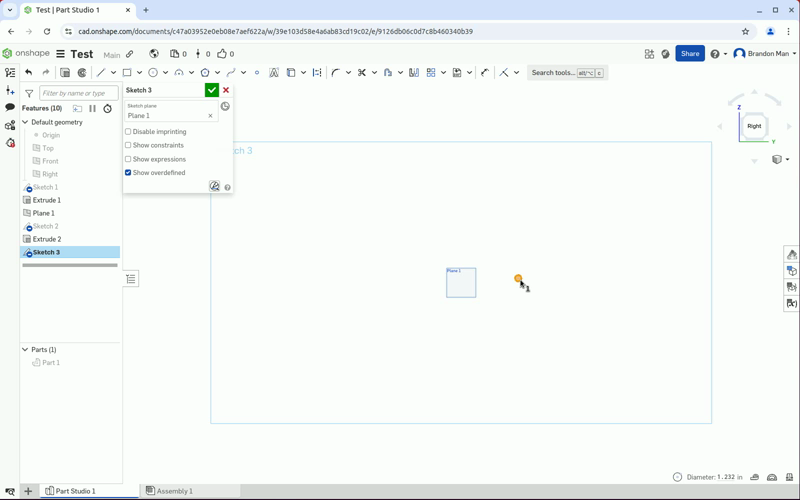
mouse_move(73, 352)
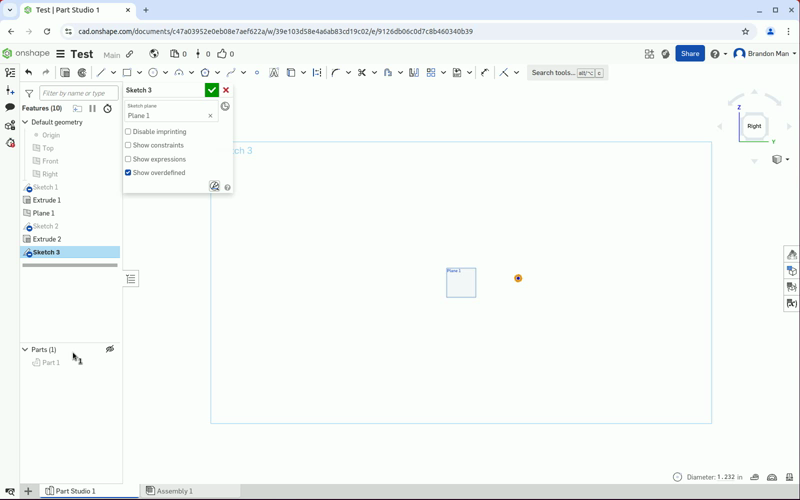
key(shift+y)
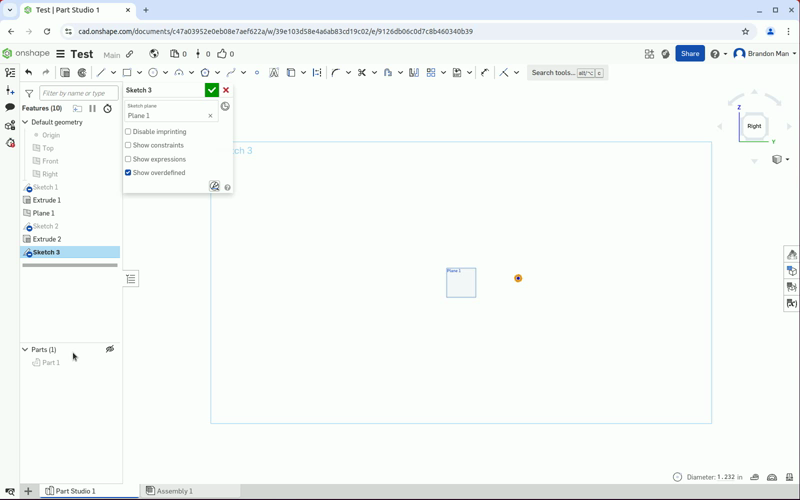
key(shift+e)
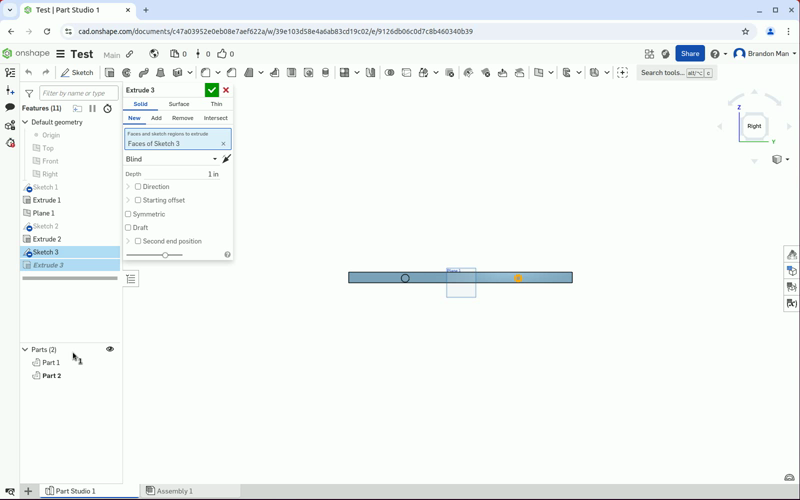
mouse_move(143, 106)
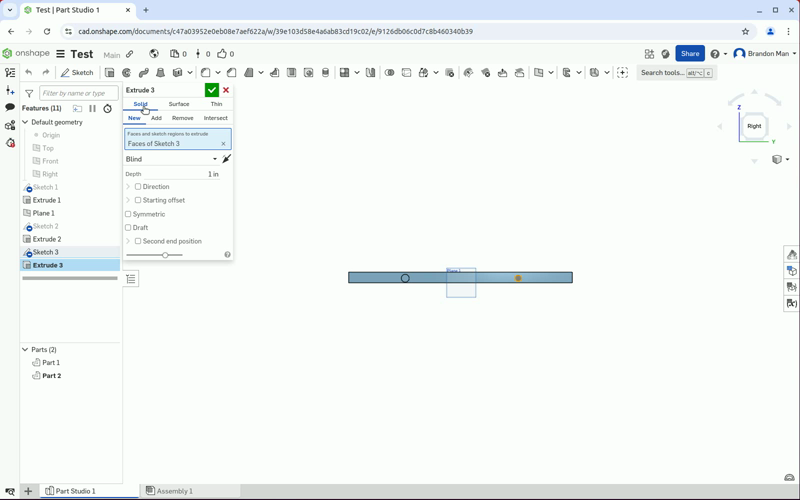
click(143, 106)
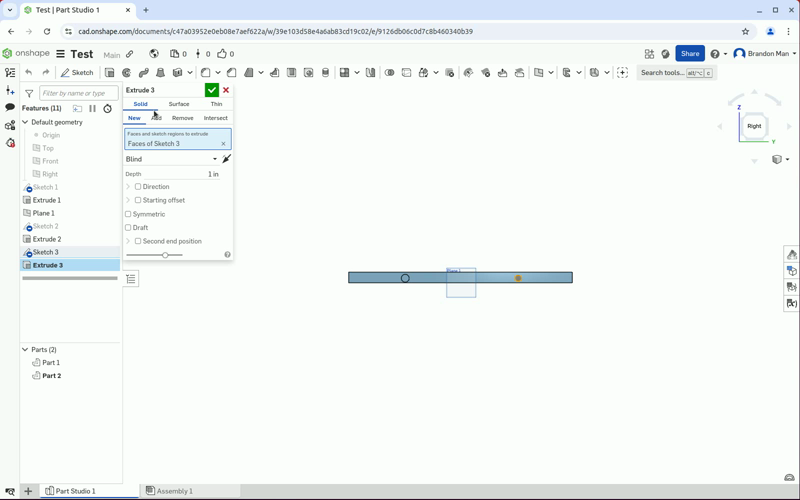
mouse_move(186, 120)
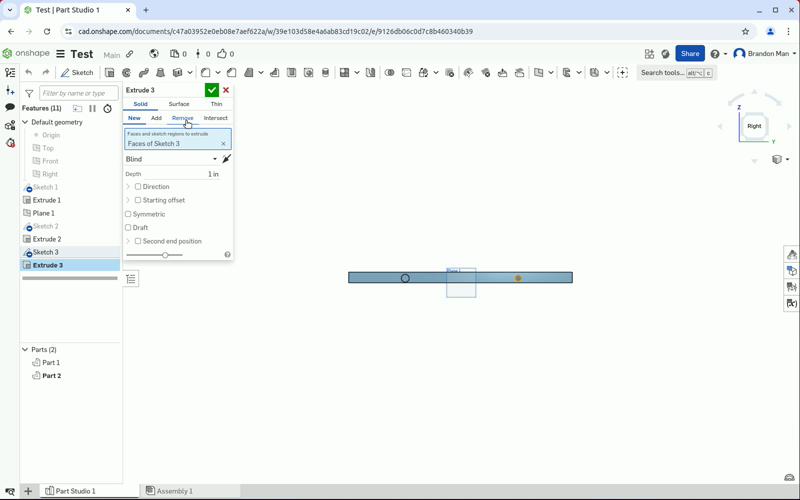
click(186, 120)
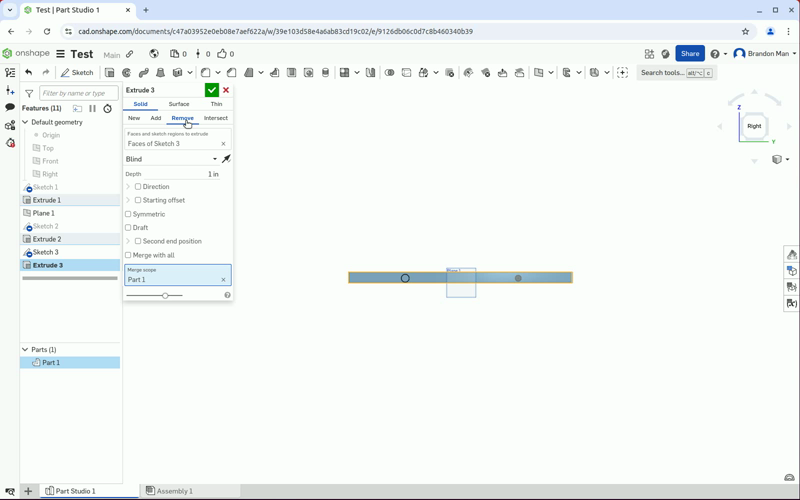
key(tab, 4)
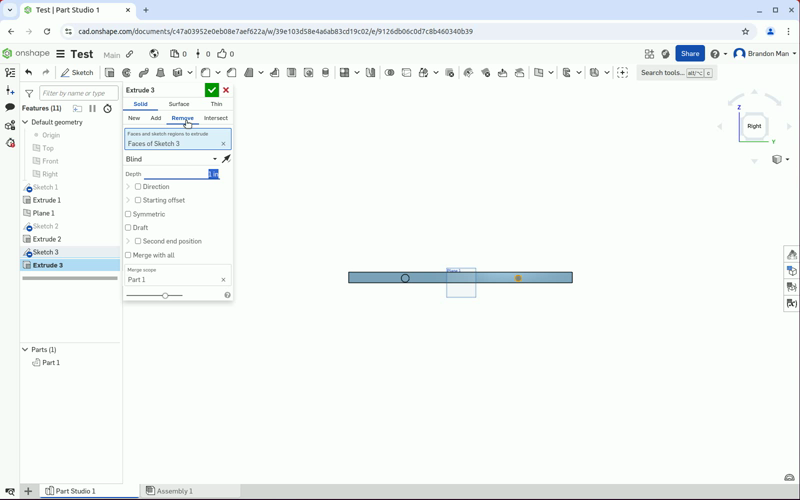
text(5.777)
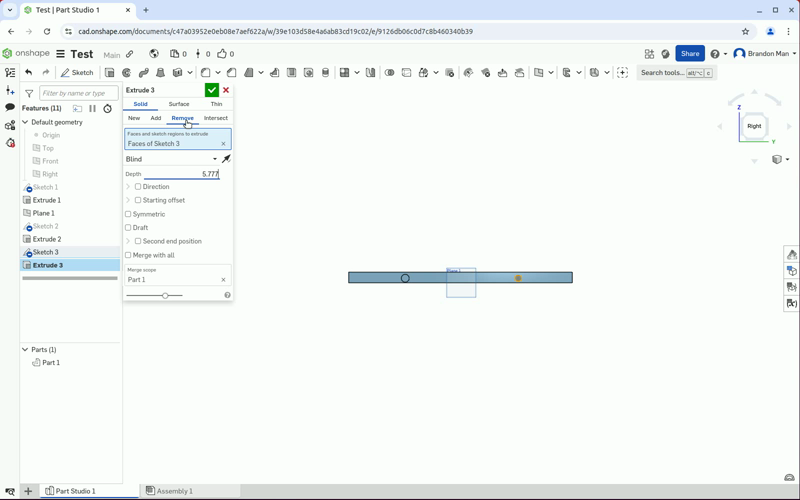
key(tab, 6)
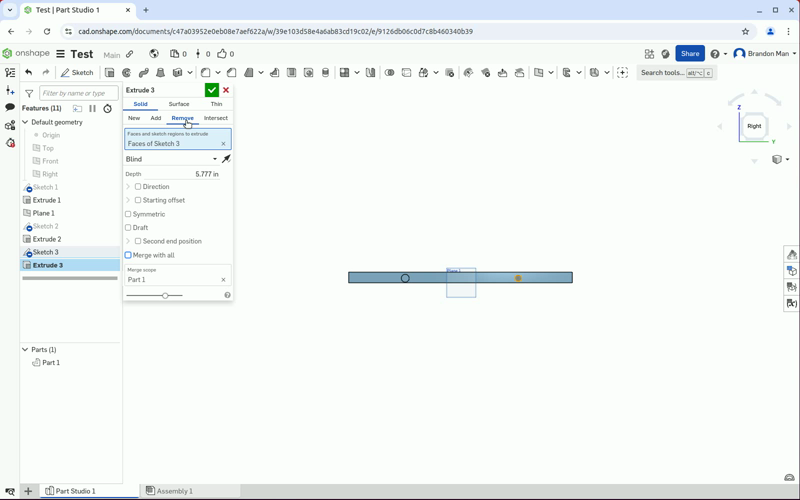
key(space)
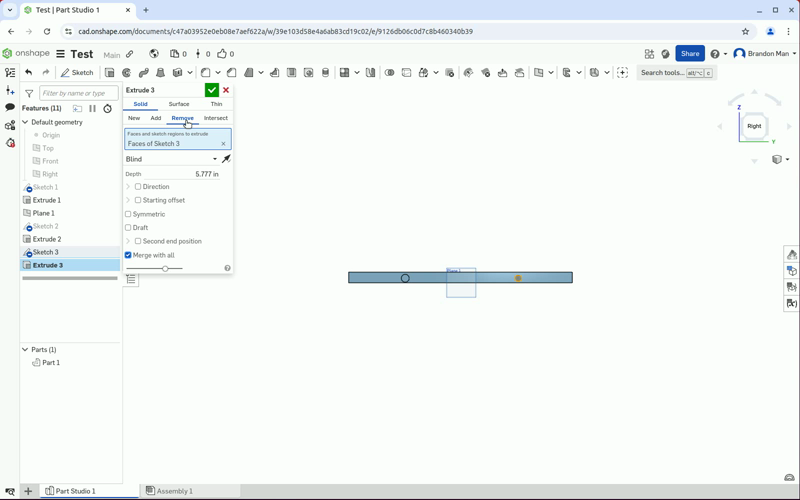
key(enter)
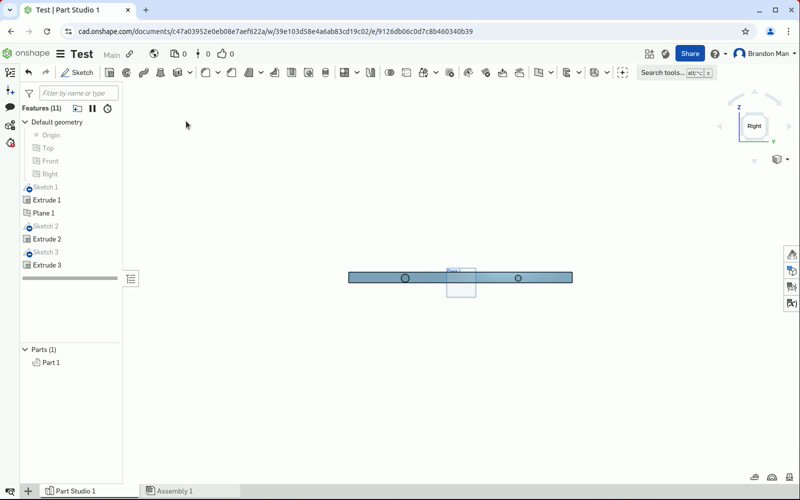
key(shift+h)
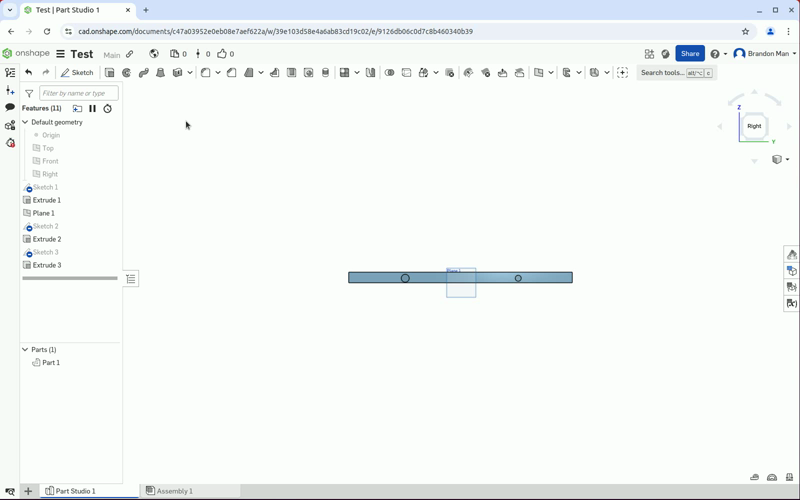
key(shift+h)
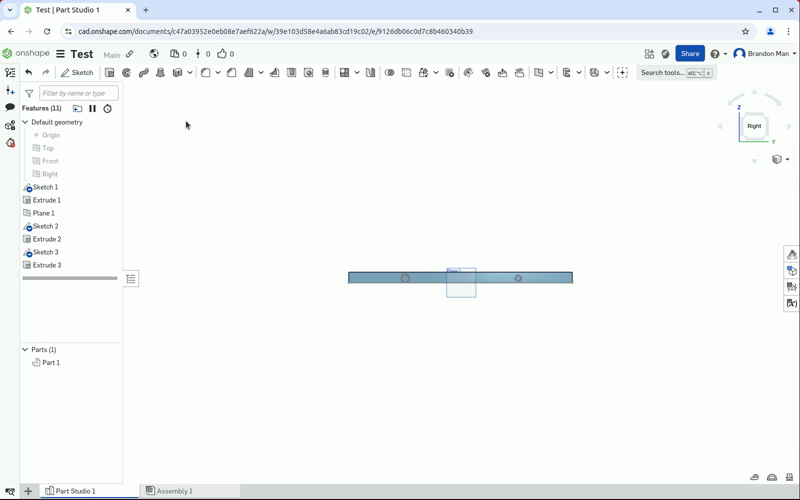
key(shift+7)
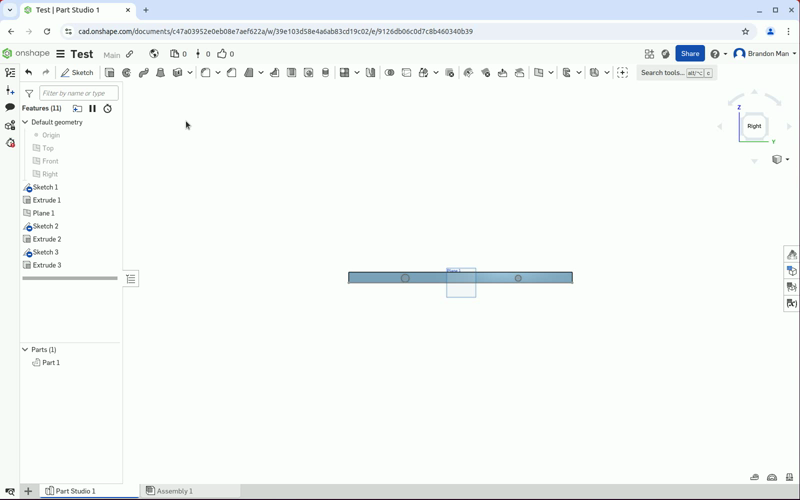
key(right, 2)
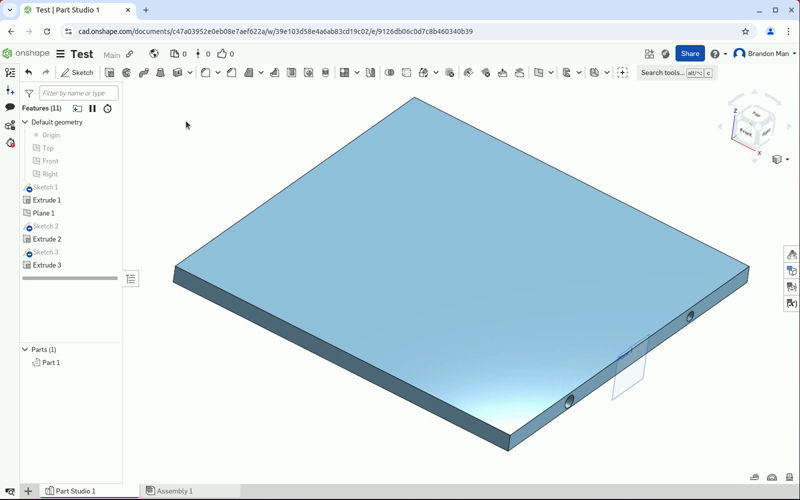
key(down, 2)
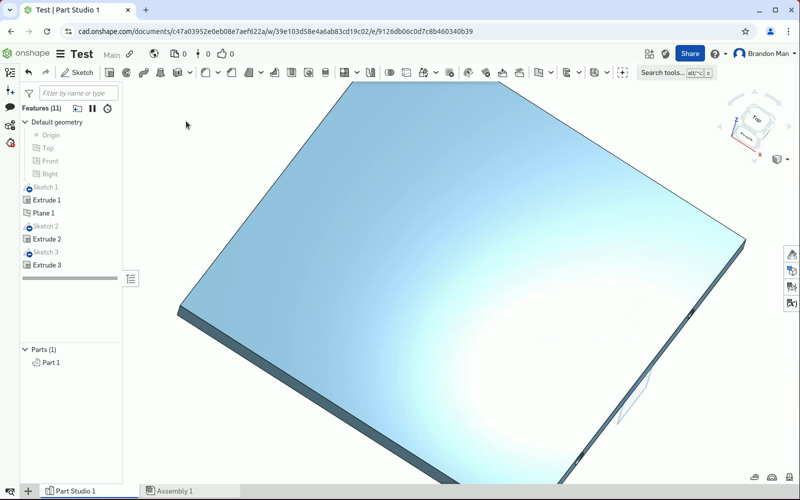
key(up, 2)
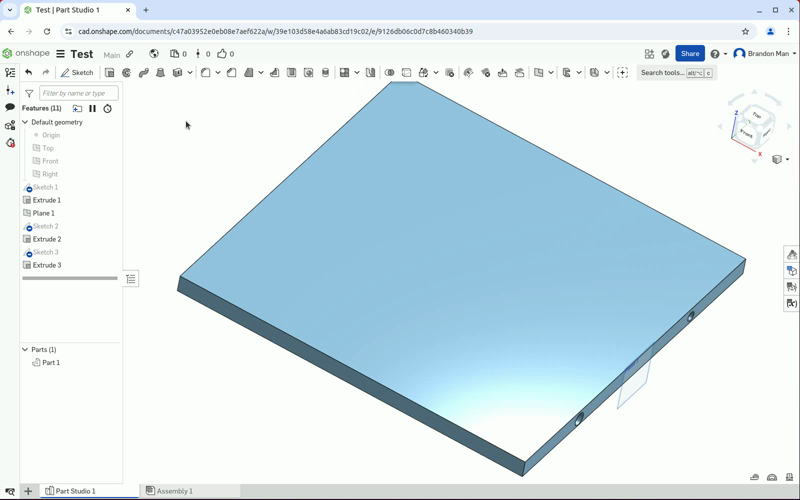
key(left, 2)
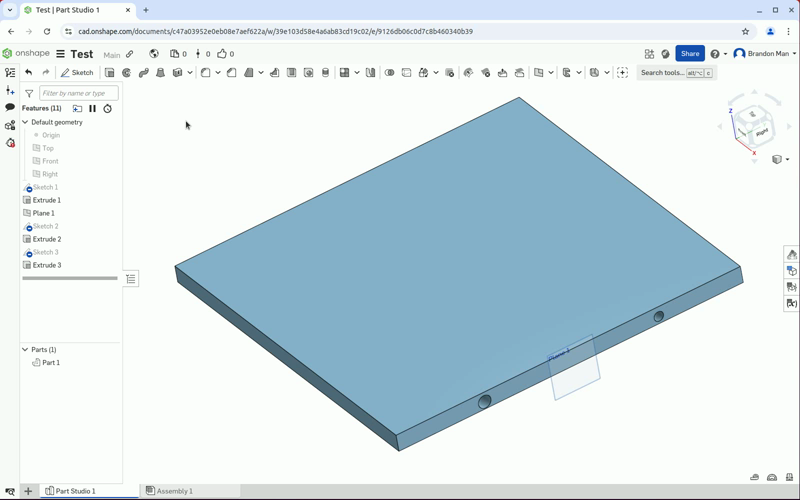
mouse_move(73, 189)
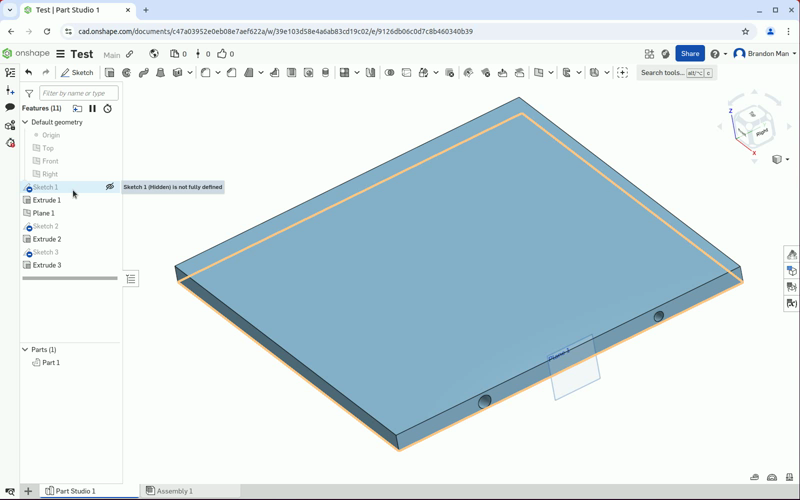
click(73, 189)